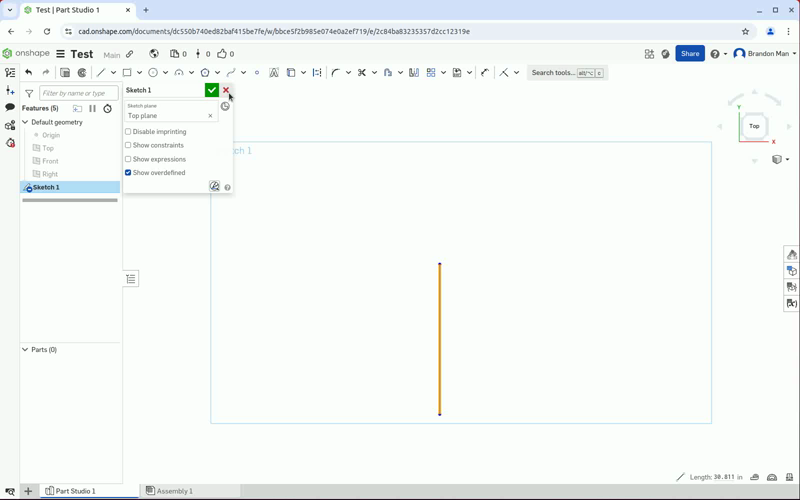
key(shift+h)
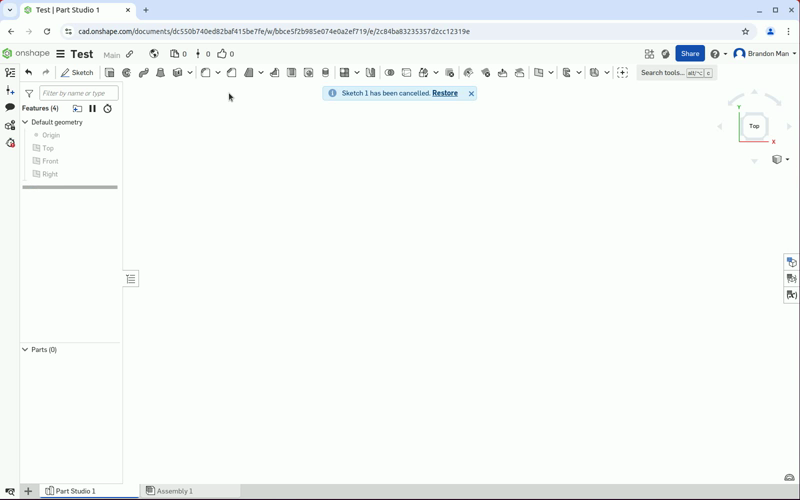
mouse_move(73, 352)
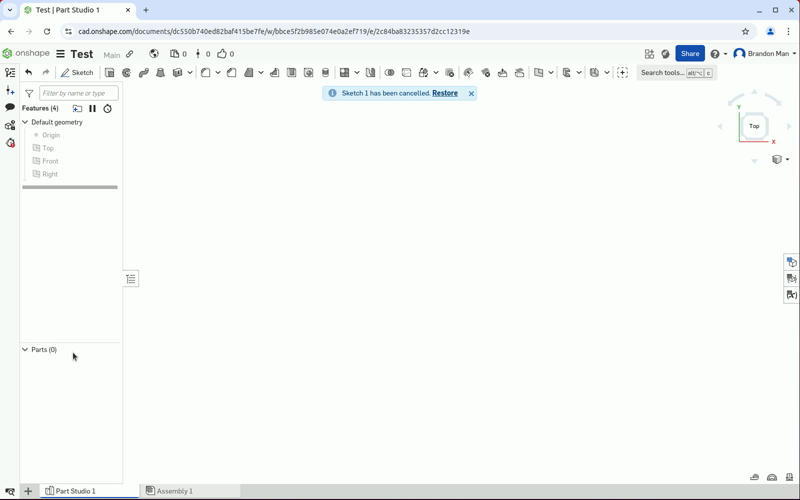
key(y)
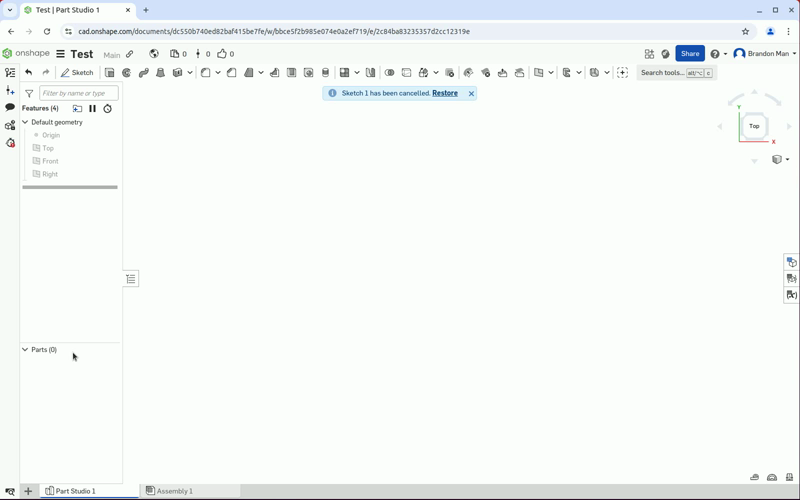
key(shift+p)
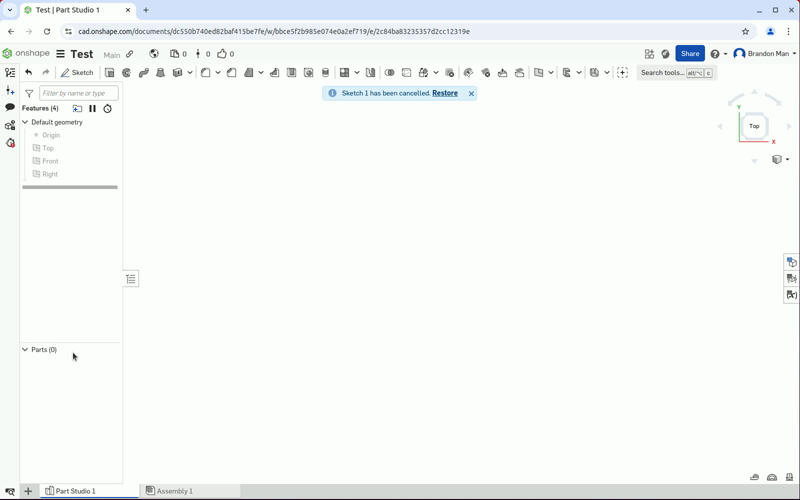
key(space)
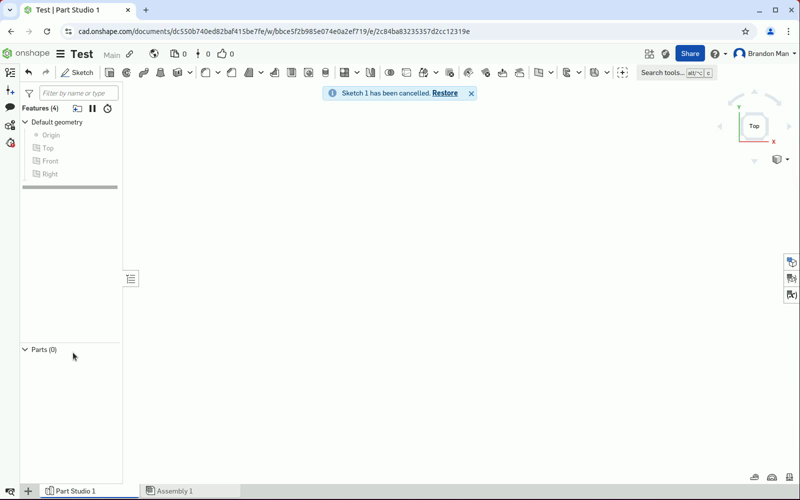
key_down(shift)
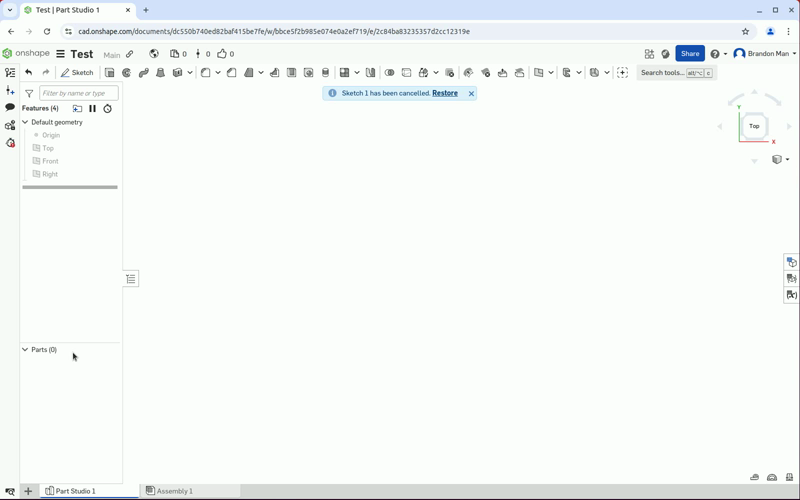
key(up)
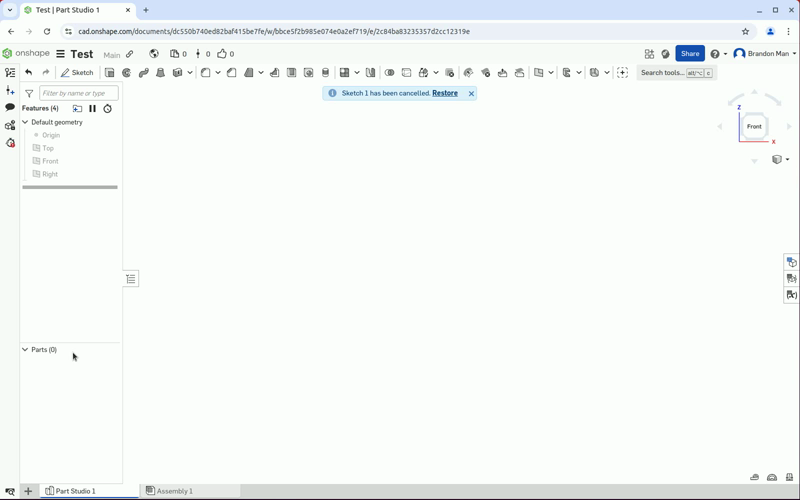
key_up(shift)
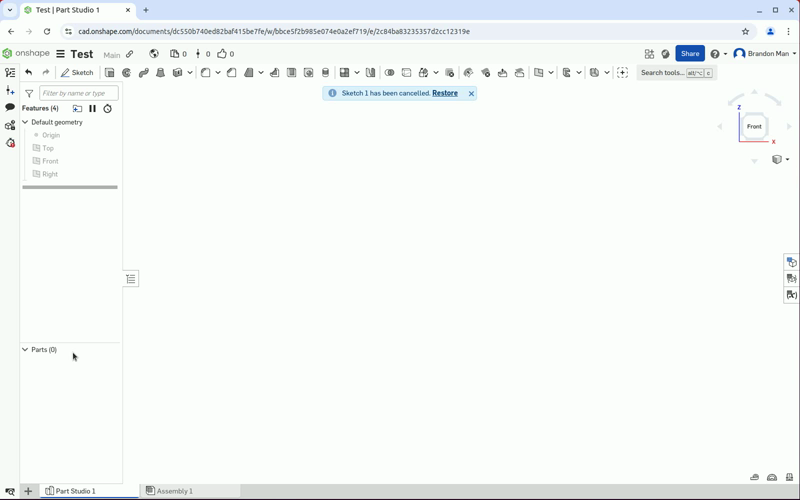
mouse_move(73, 352)
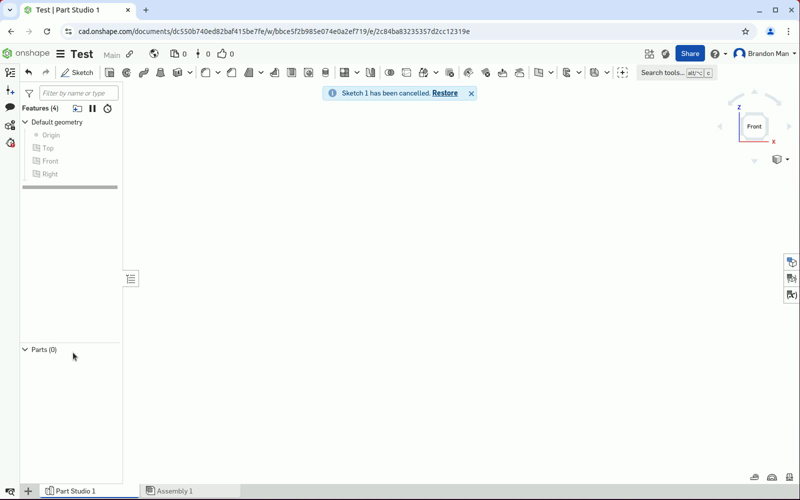
key(shift+y)
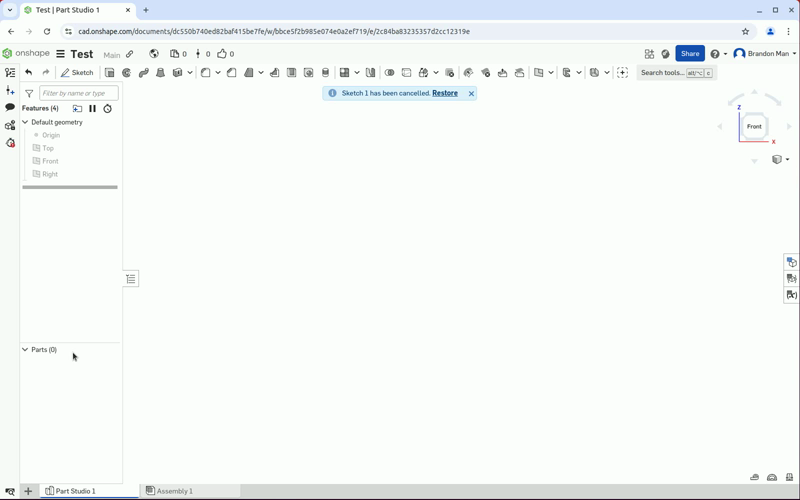
key(shift+s)
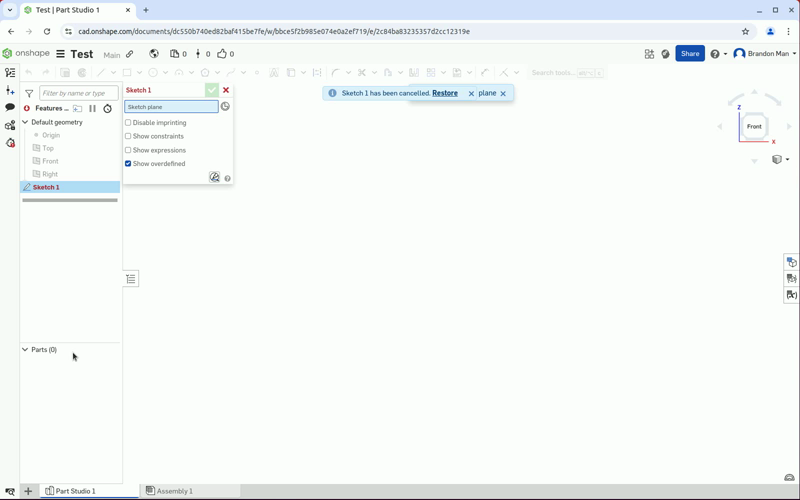
mouse_move(73, 163)
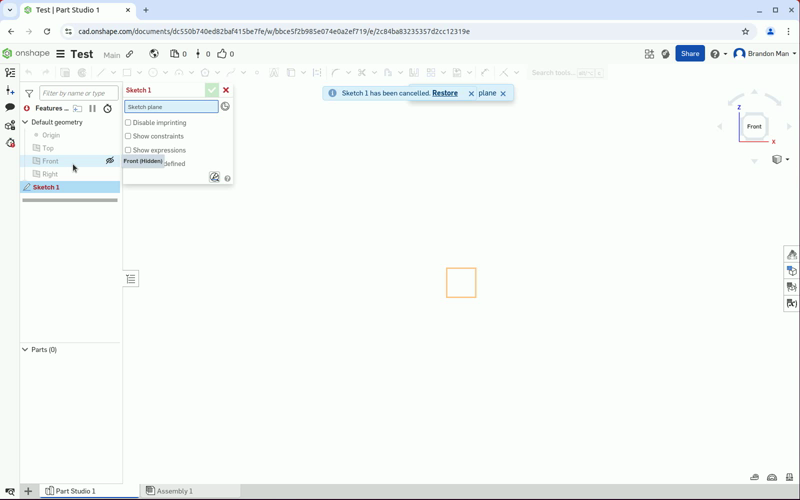
click(73, 163)
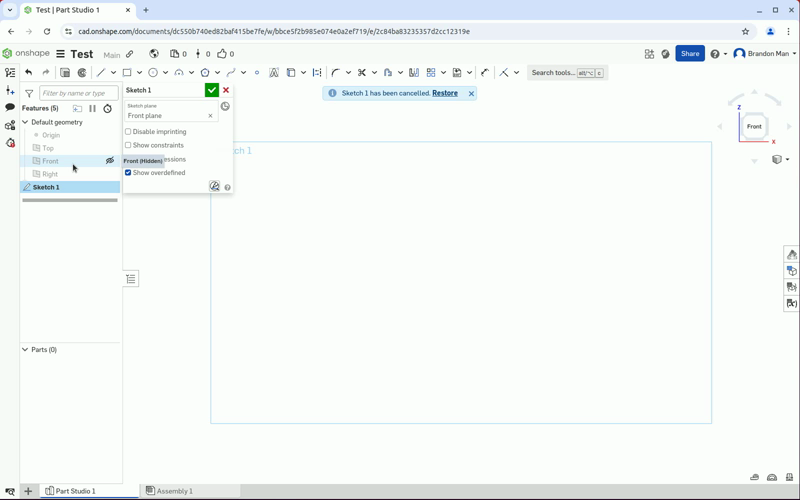
mouse_move(73, 352)
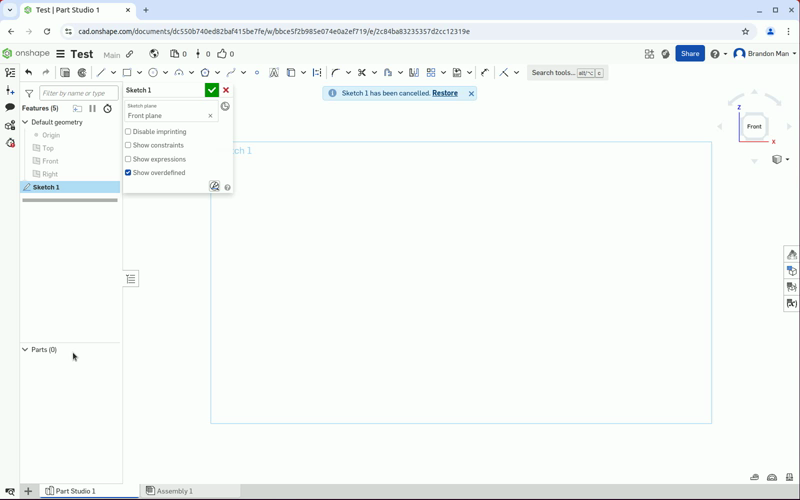
key(y)
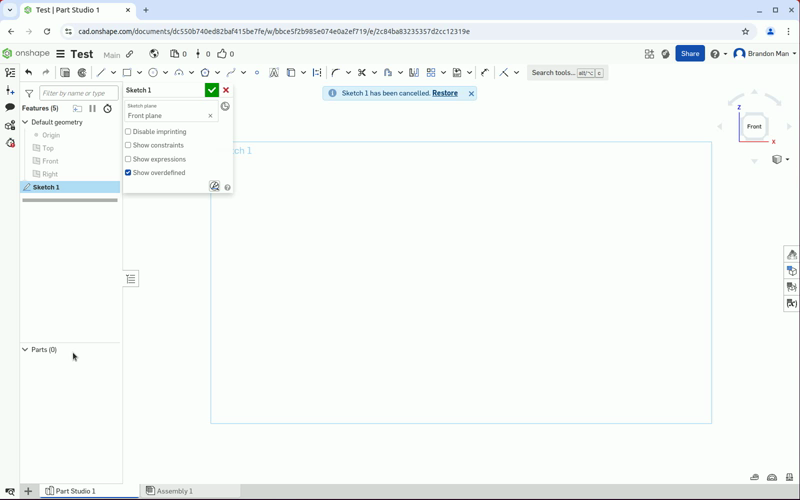
key(l)
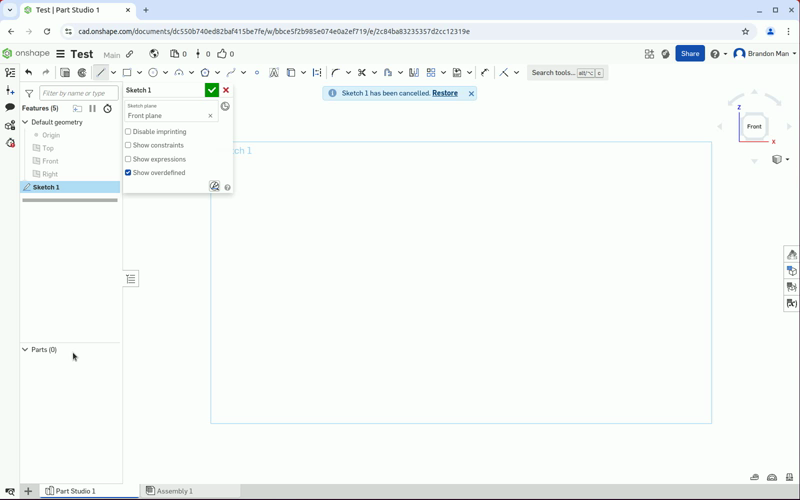
key_down(shift)
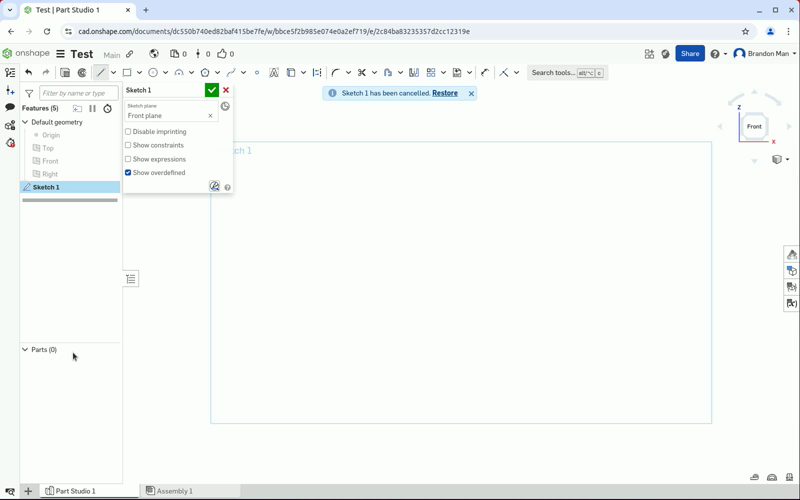
mouse_move(460, 282)
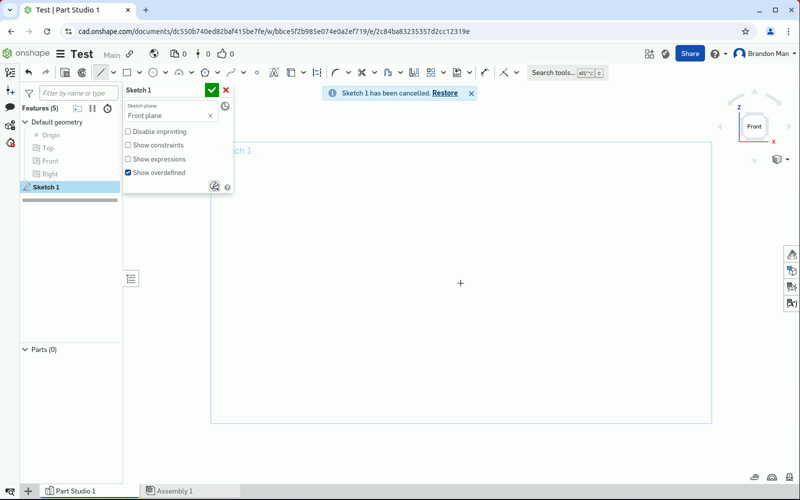
click(460, 282)
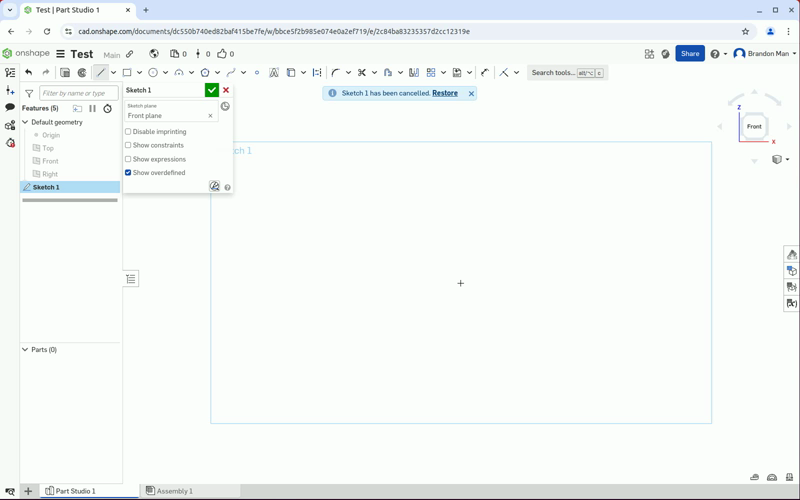
key_up(shift)
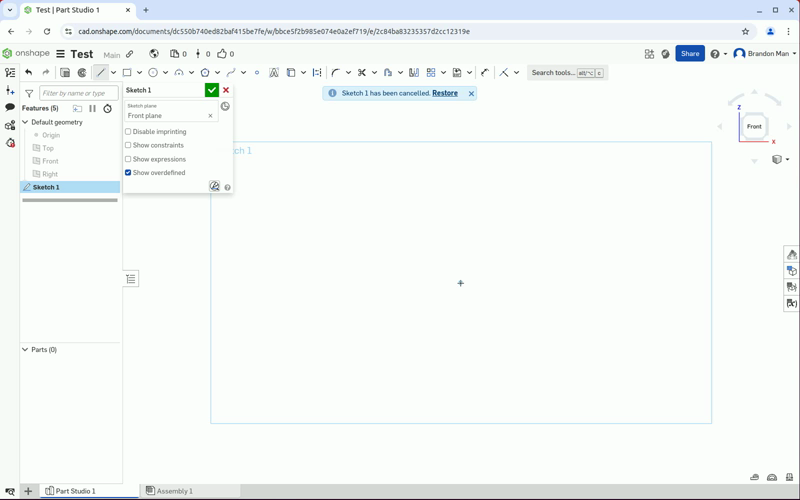
key_down(shift)
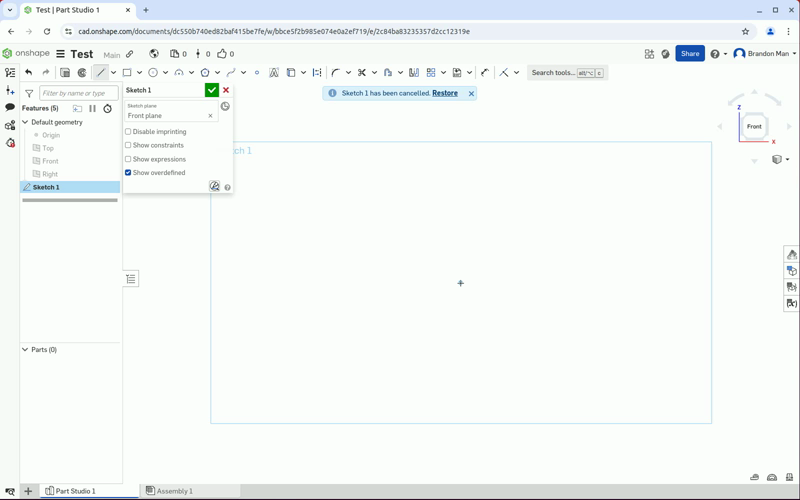
mouse_move(573, 282)
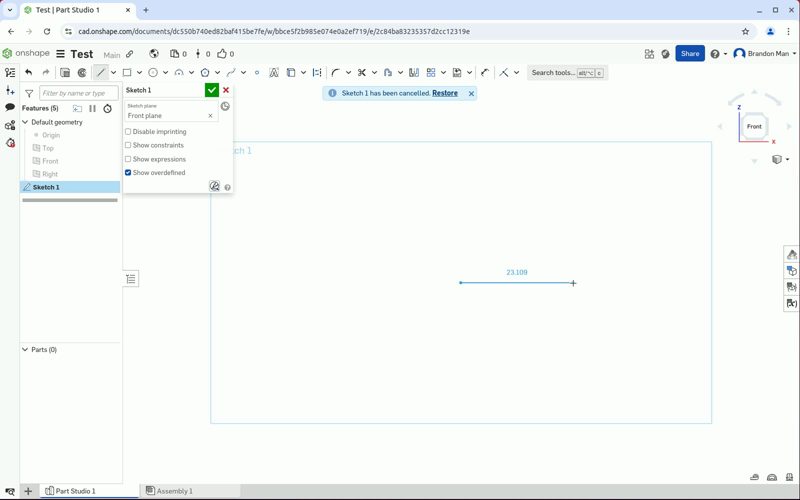
click(573, 282)
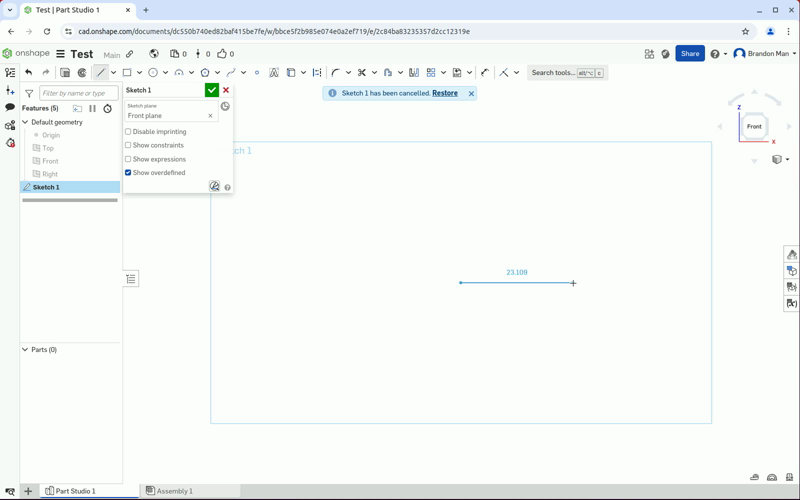
key_up(shift)
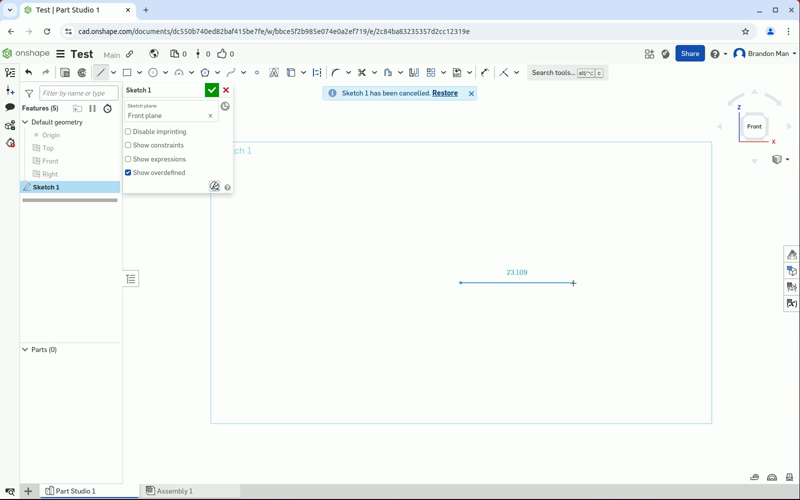
key_down(shift)
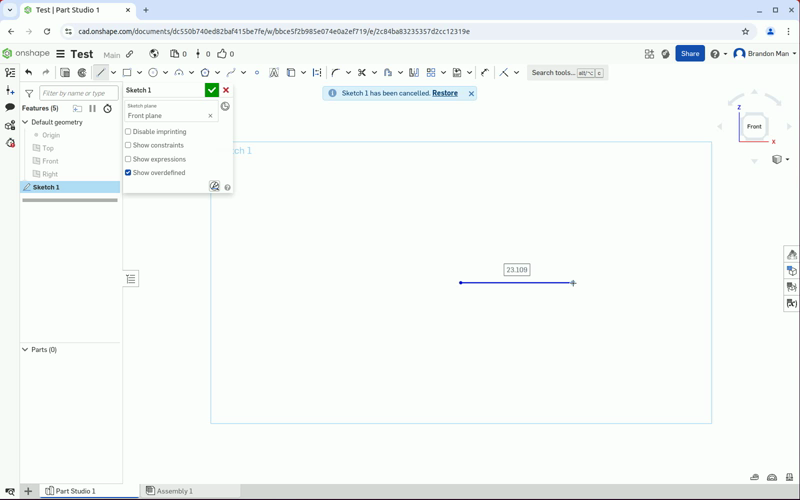
mouse_move(573, 201)
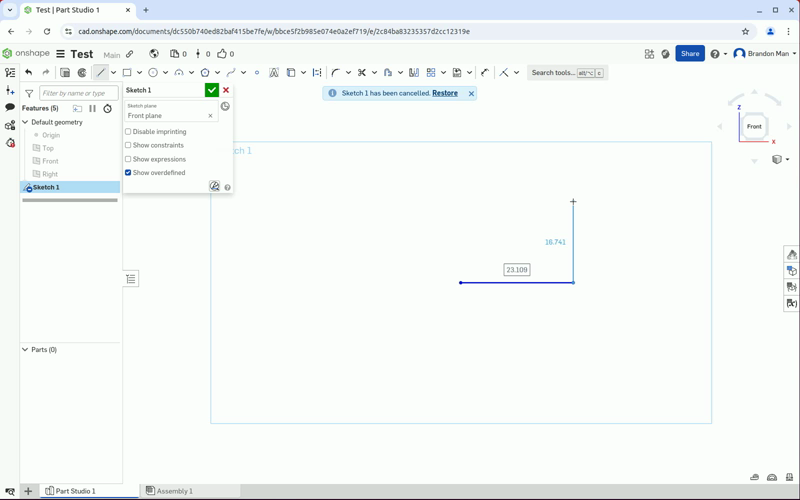
click(573, 201)
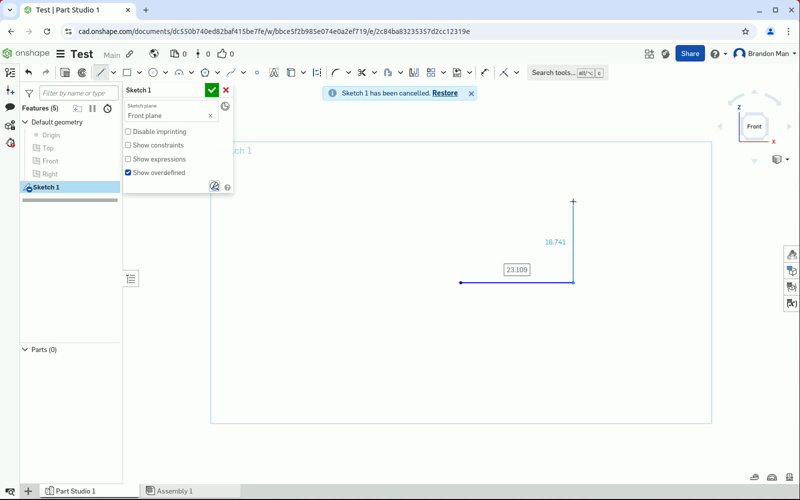
key_up(shift)
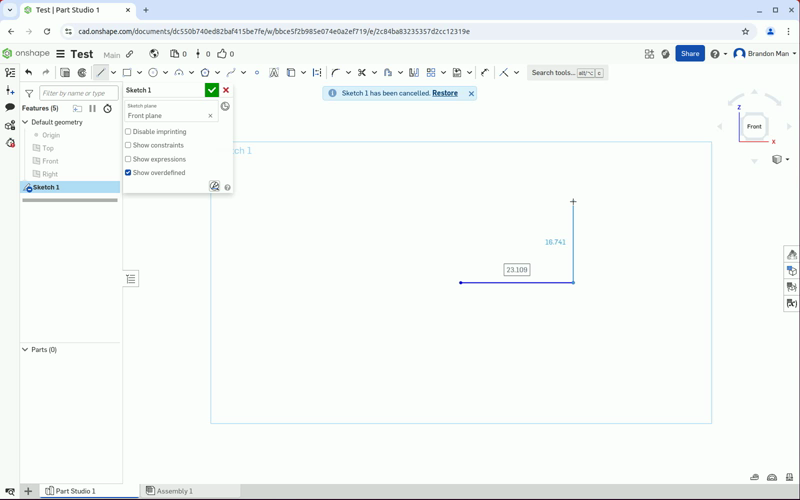
key_down(shift)
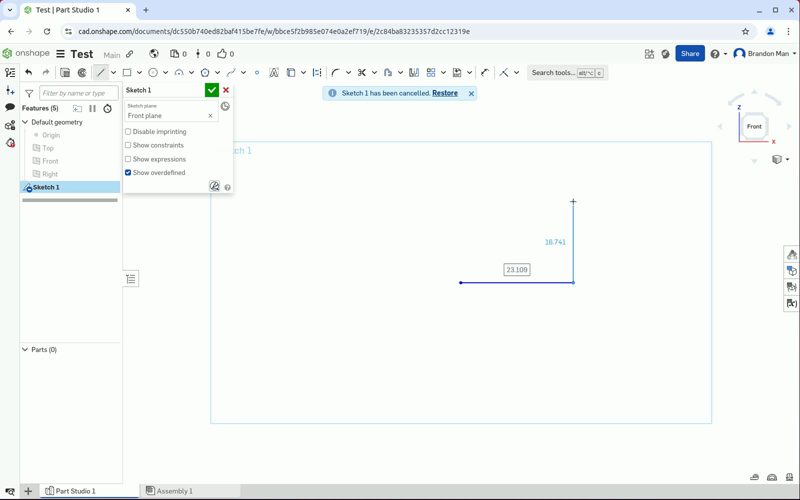
mouse_move(460, 201)
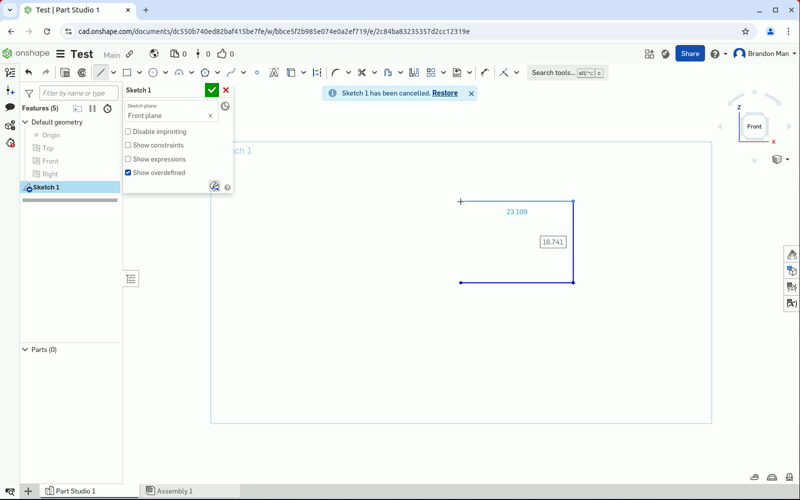
click(460, 201)
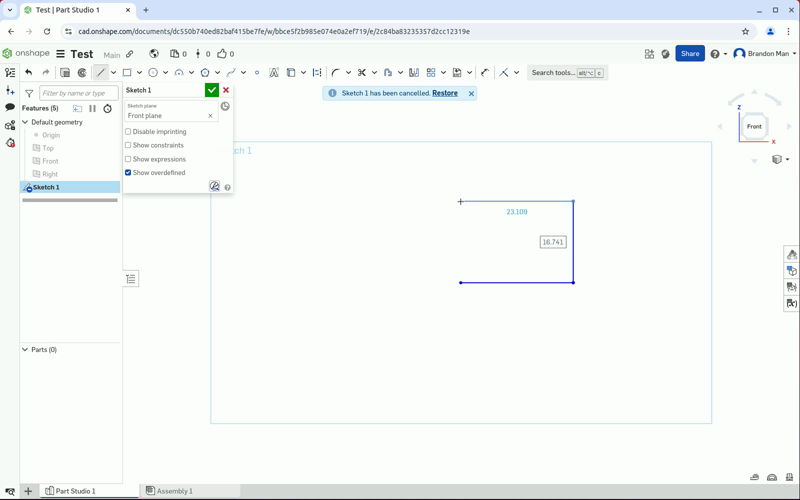
key_up(shift)
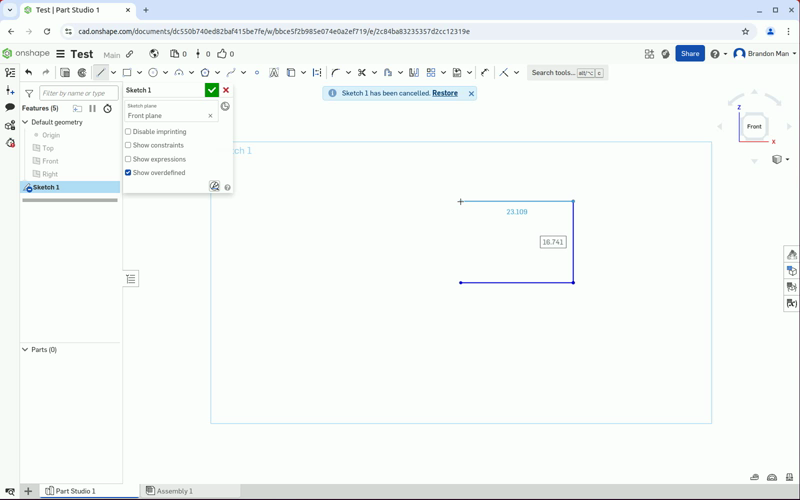
key_down(shift)
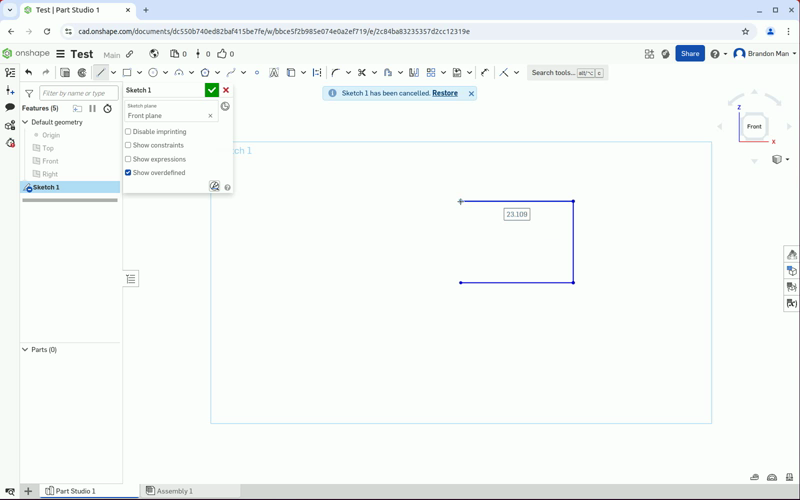
mouse_move(460, 282)
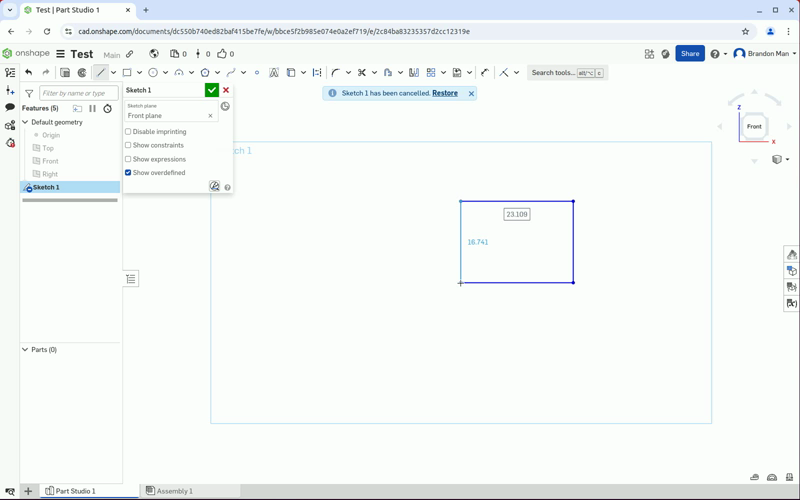
key_up(shift)
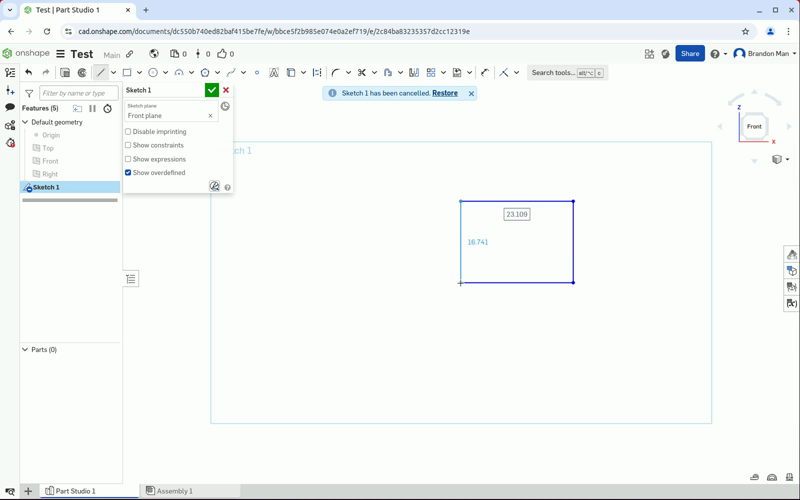
click(460, 282)
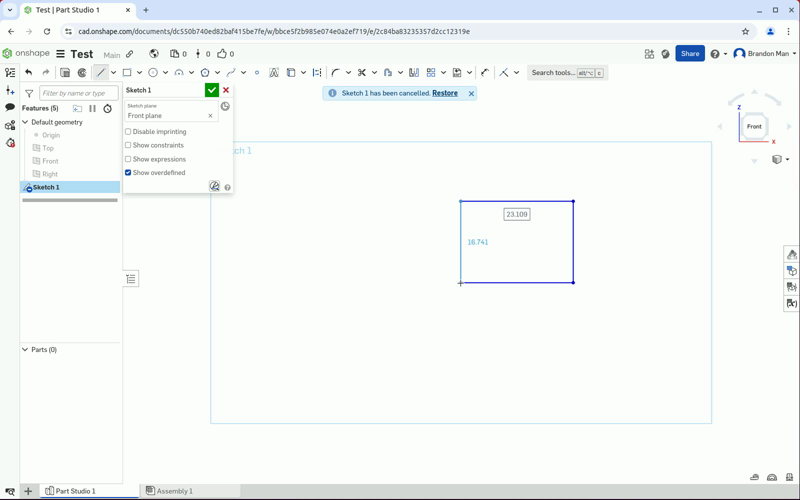
key(esc)
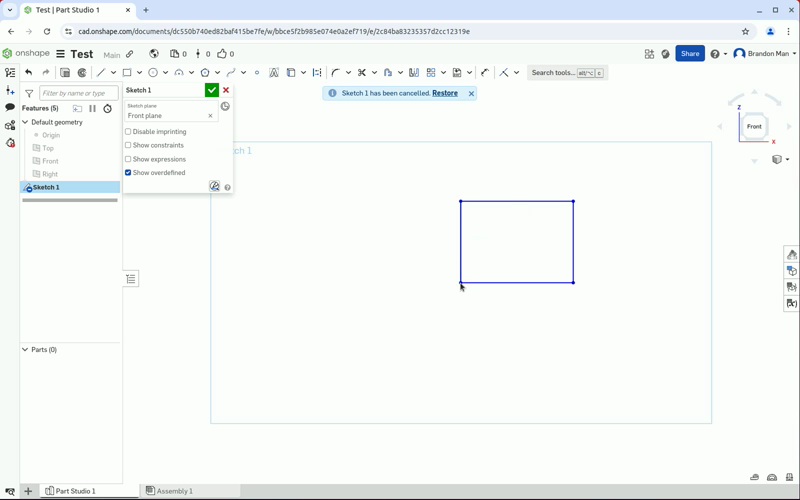
mouse_move(520, 251)
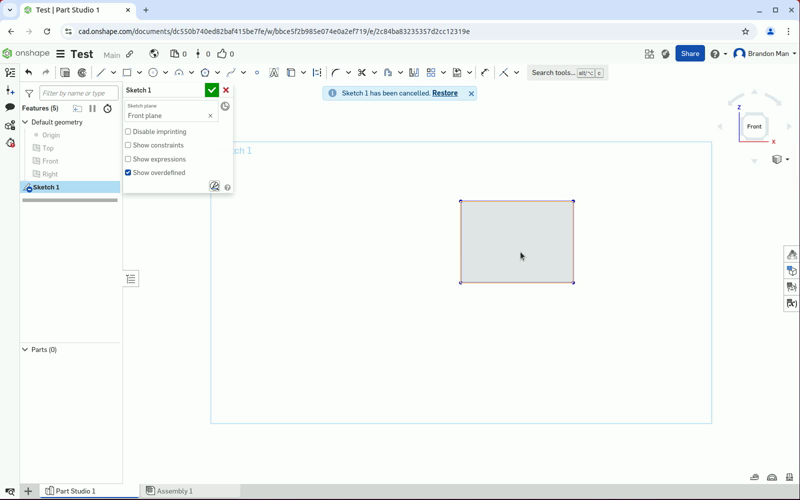
click(520, 251)
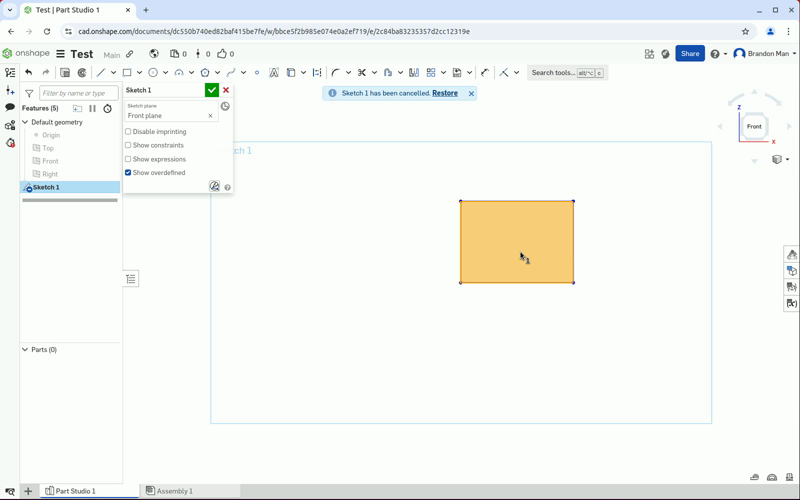
mouse_move(73, 352)
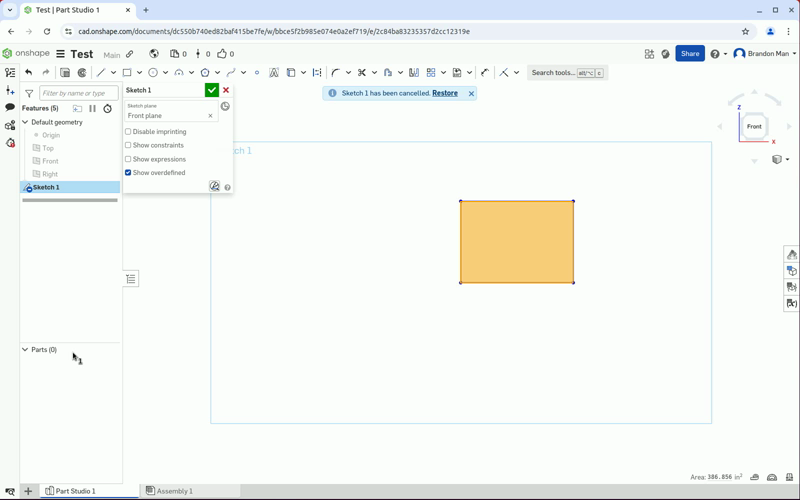
key(shift+y)
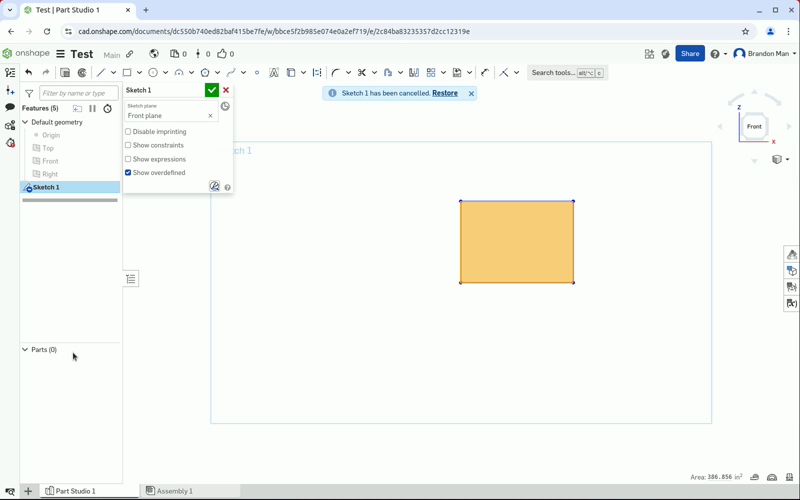
key(shift+e)
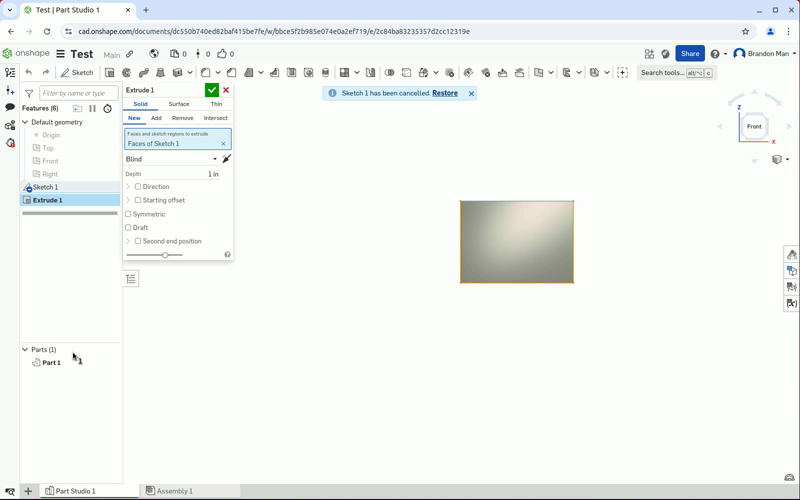
mouse_move(143, 106)
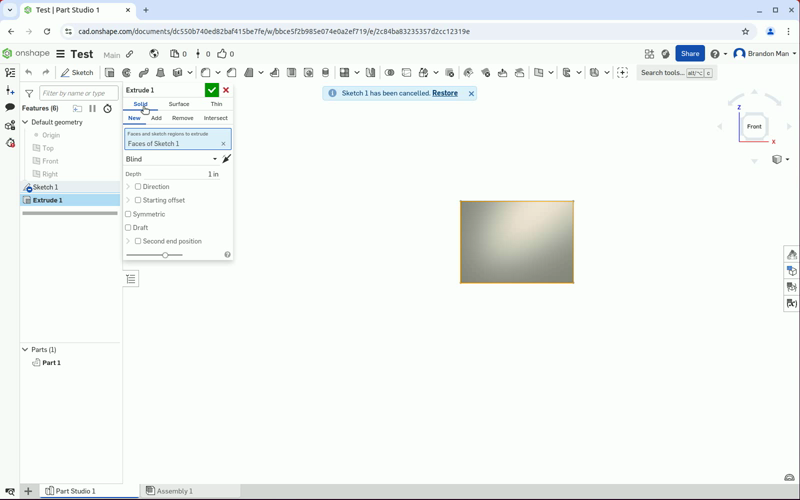
click(143, 106)
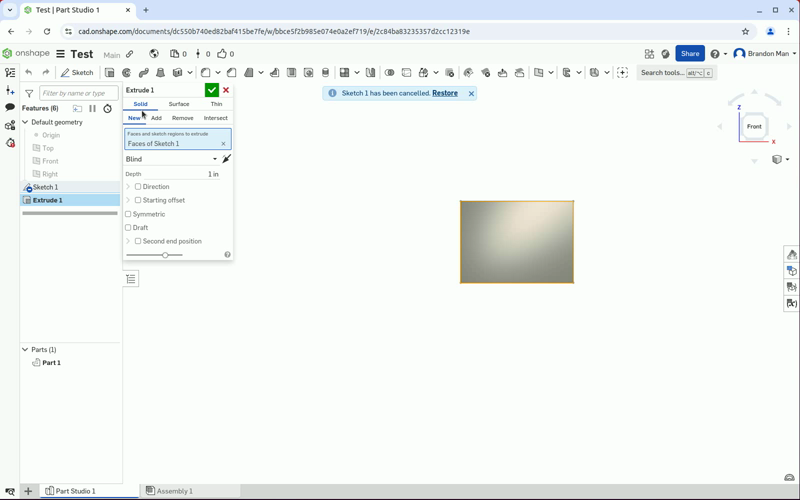
mouse_move(137, 120)
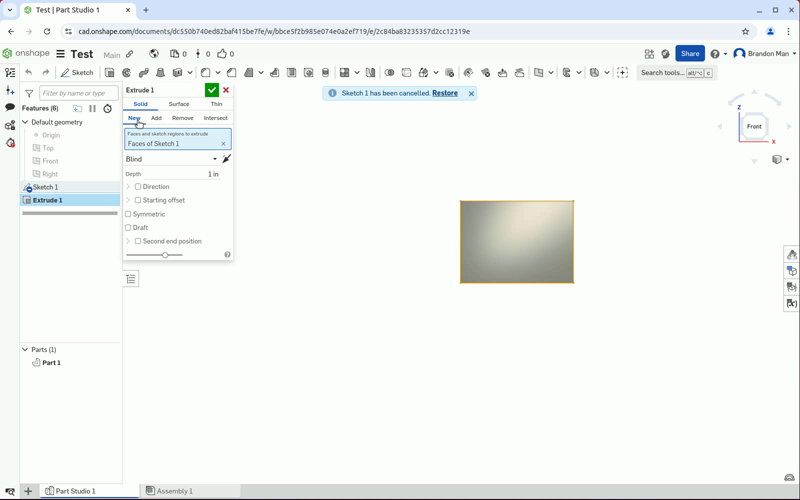
click(137, 120)
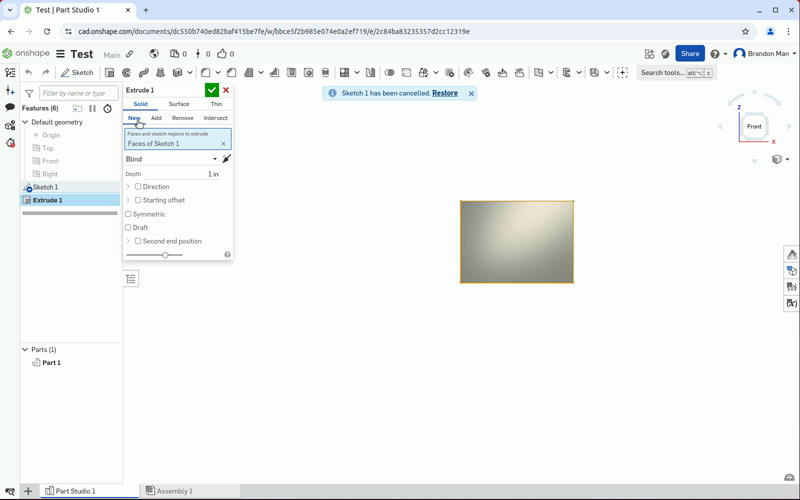
key(tab, 4)
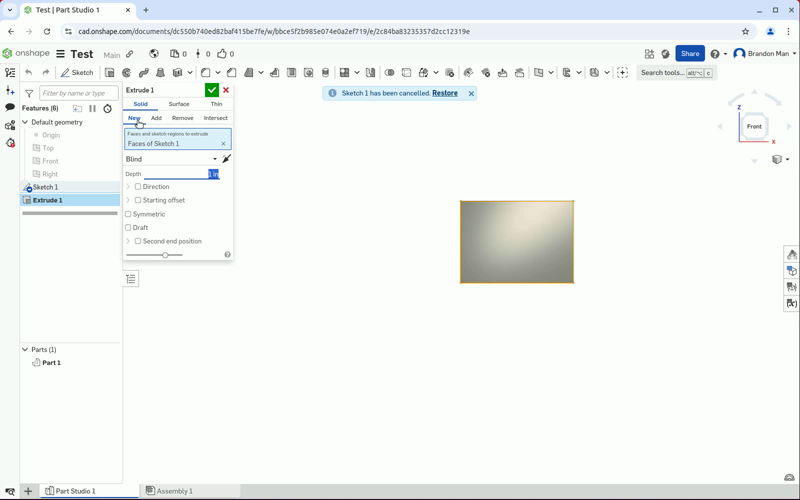
text(17.331)
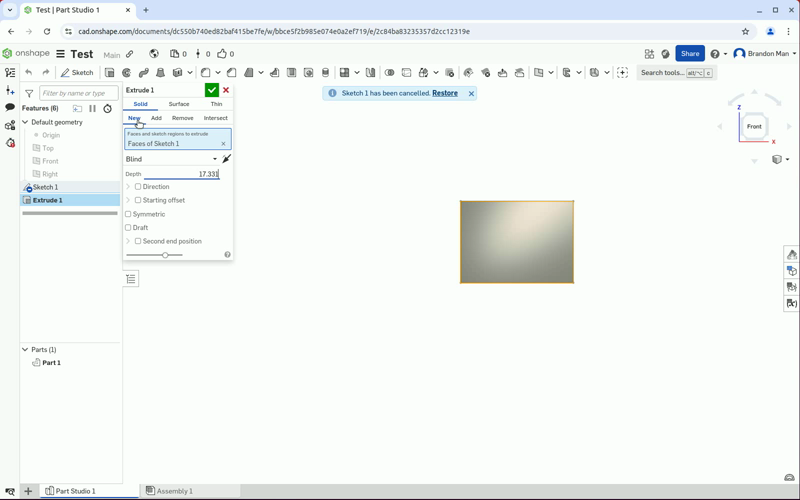
key(enter)
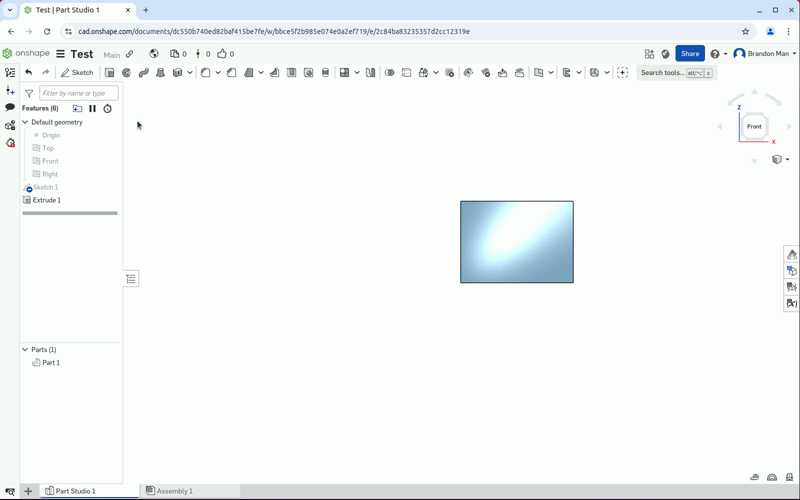
key(shift+h)
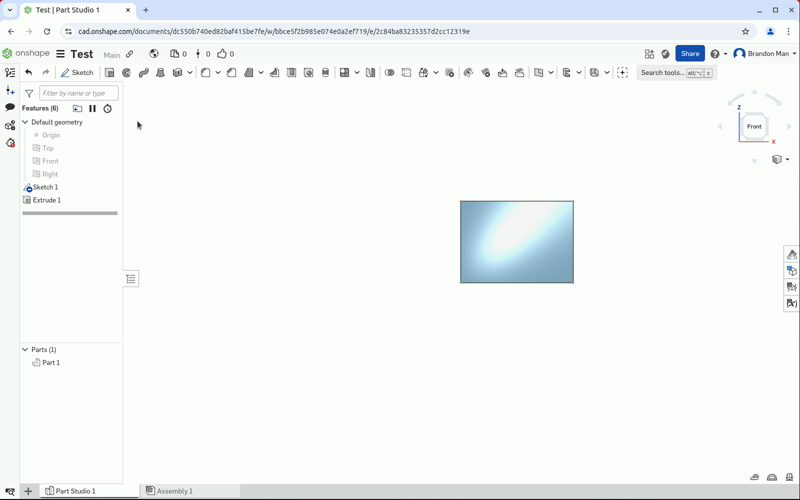
key(shift+h)
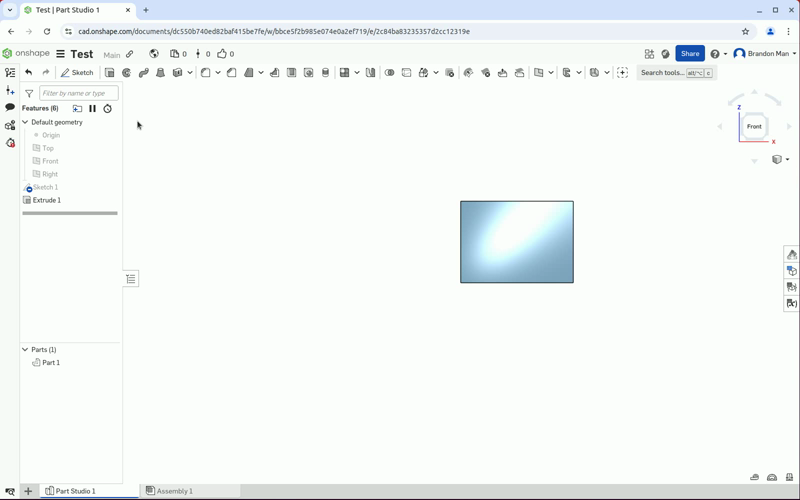
mouse_move(73, 189)
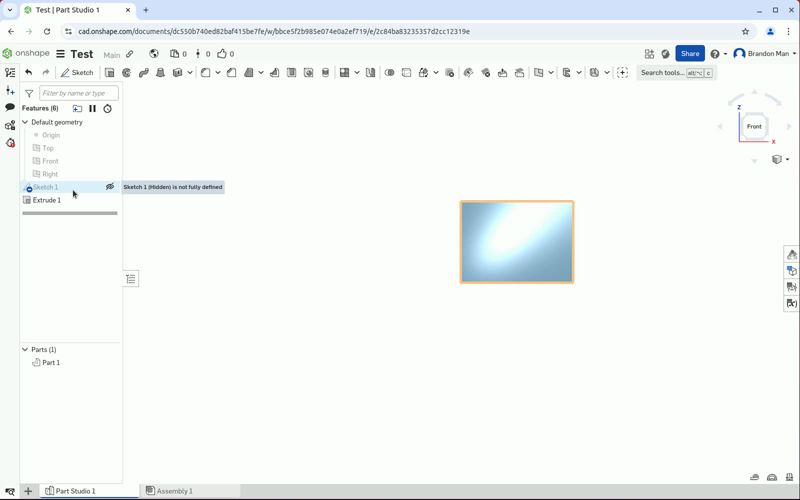
click(73, 189)
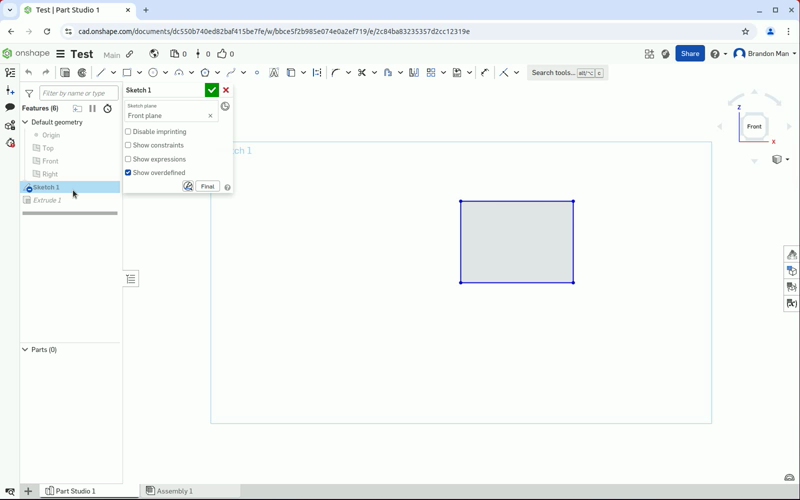
mouse_move(229, 92)
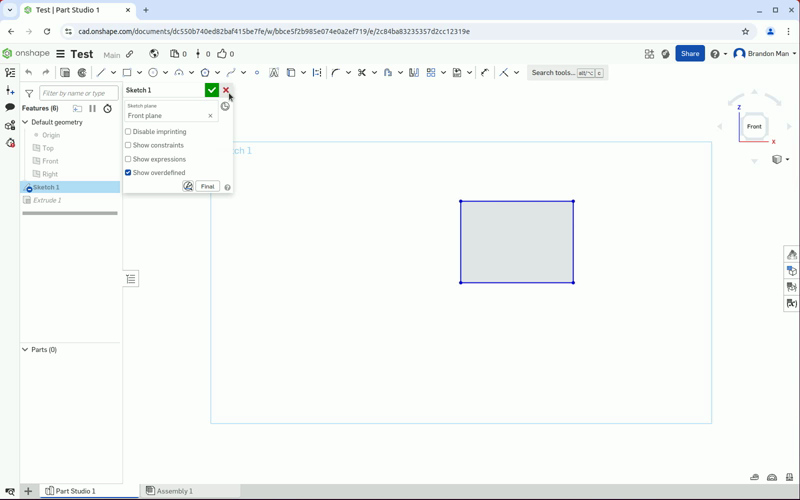
click(229, 92)
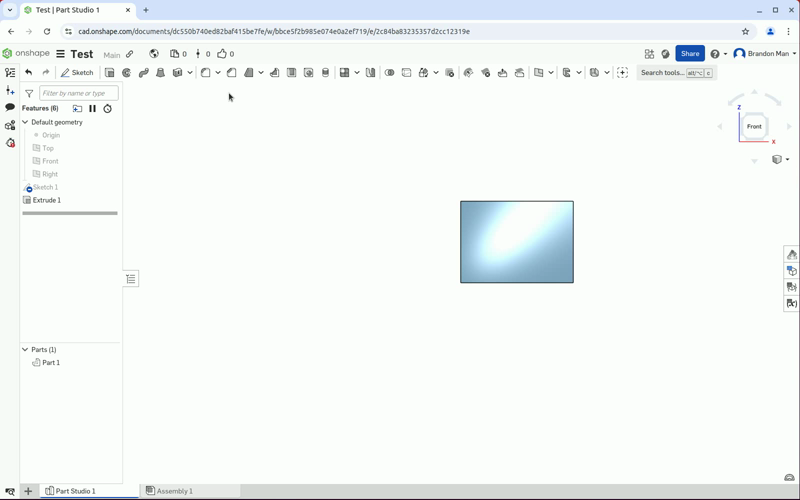
mouse_move(541, 75)
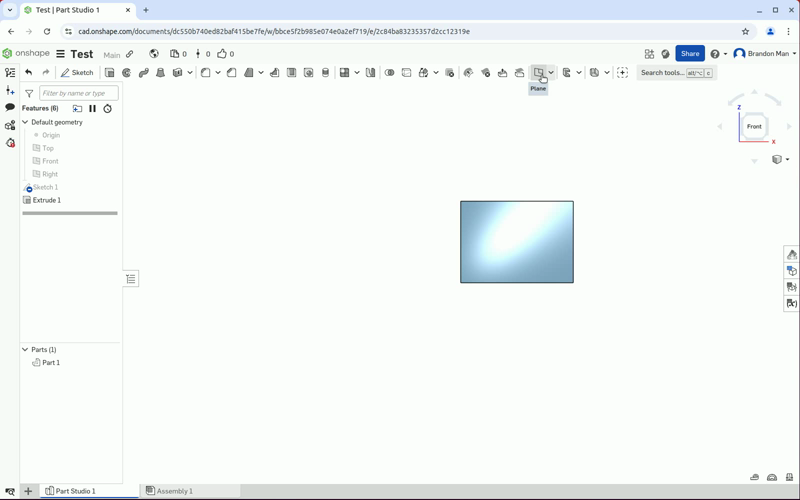
click(541, 75)
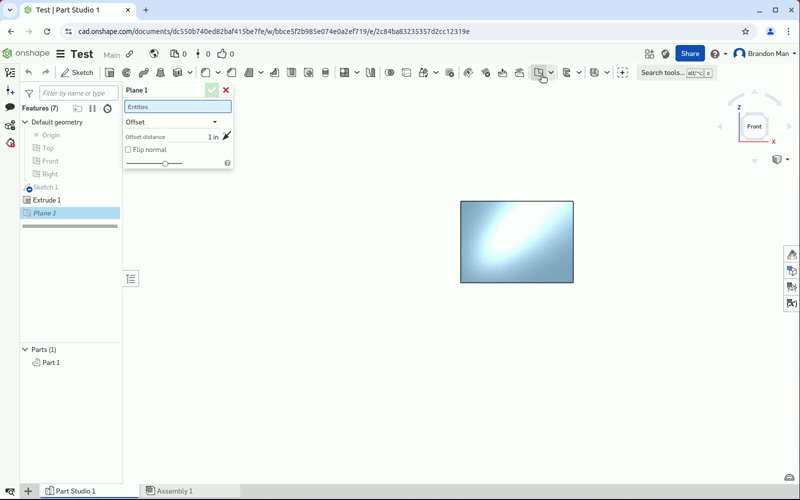
mouse_move(73, 163)
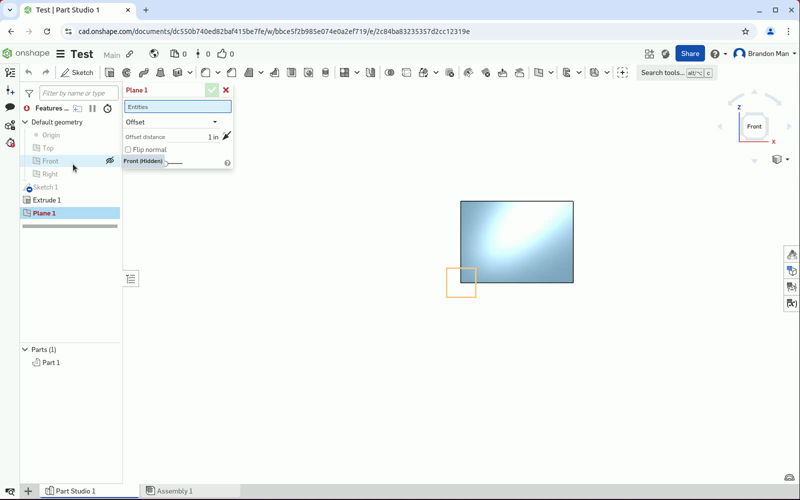
click(73, 163)
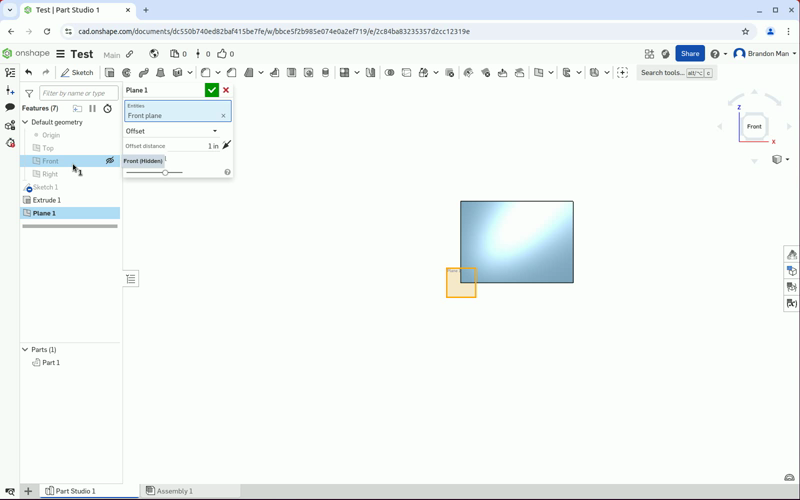
key(tab, 2)
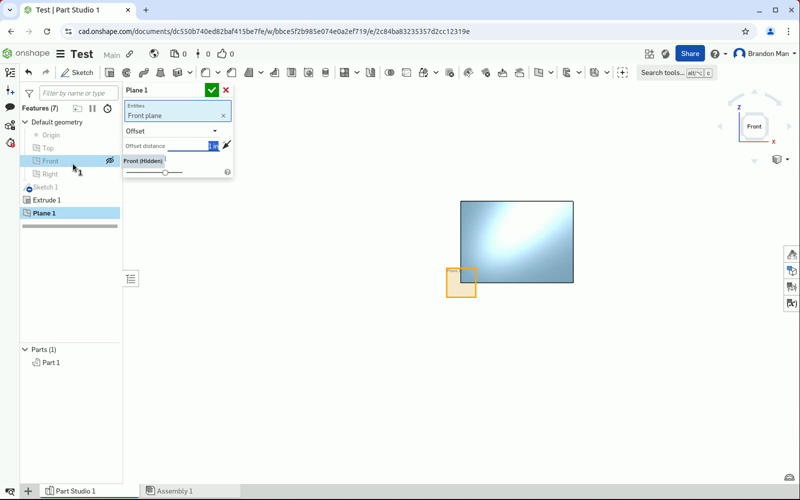
text(17.316)
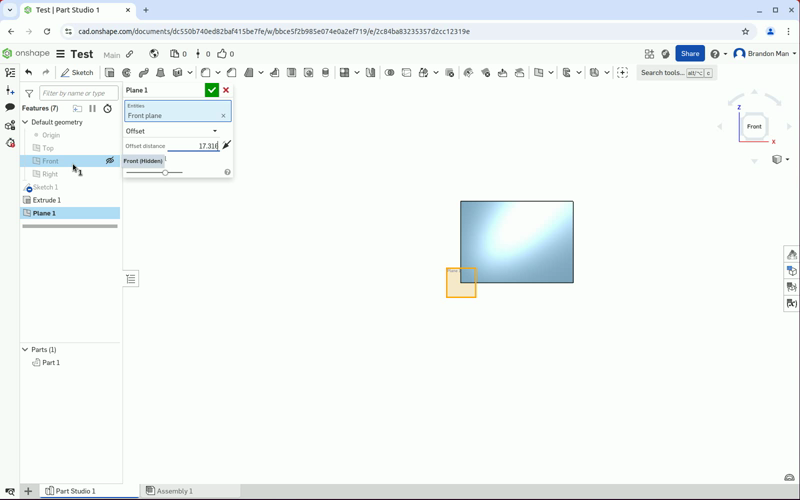
key(enter, 2)
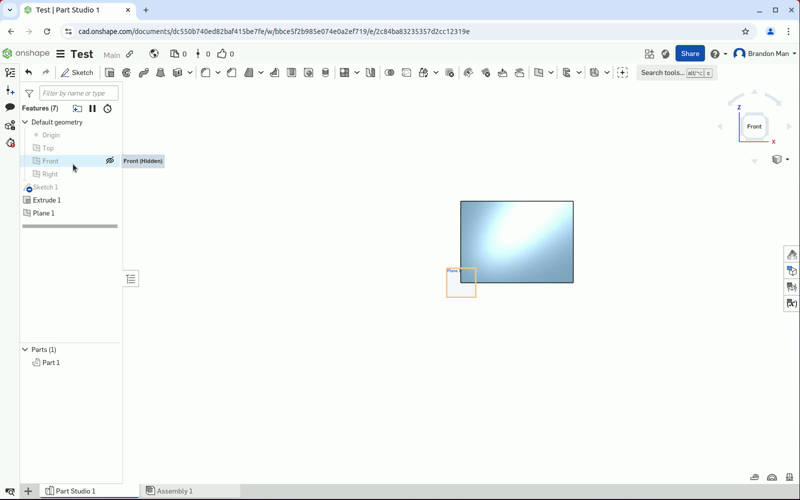
key(shift+s)
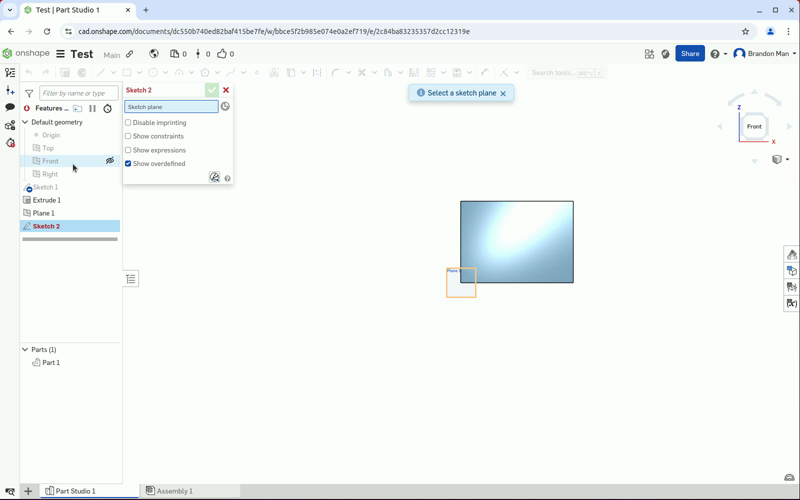
mouse_move(73, 215)
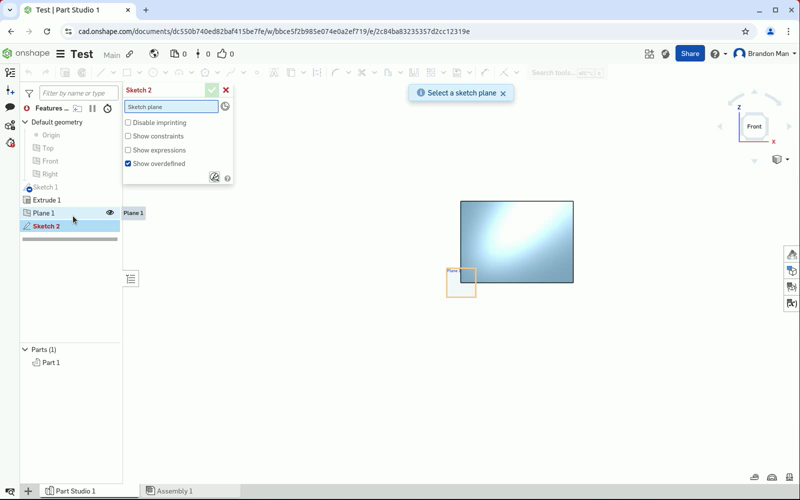
click(73, 215)
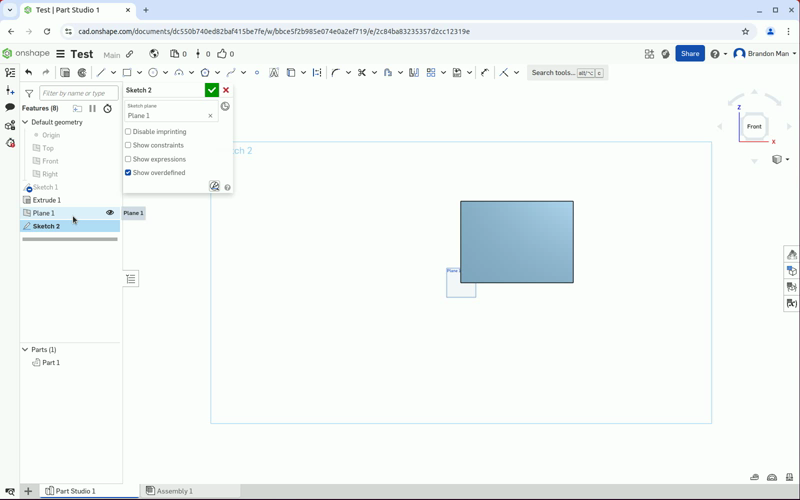
mouse_move(73, 352)
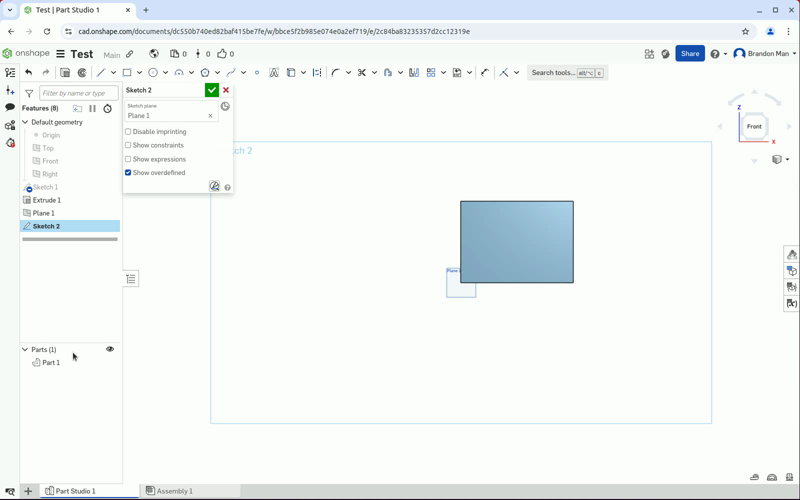
key(y)
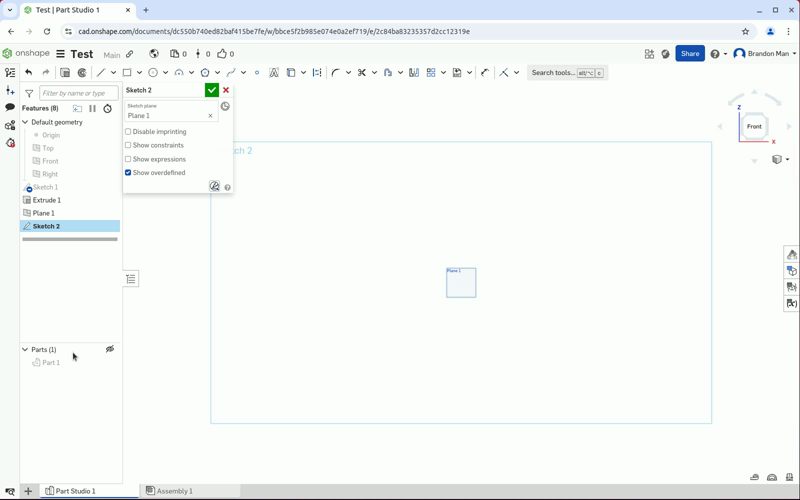
key(l)
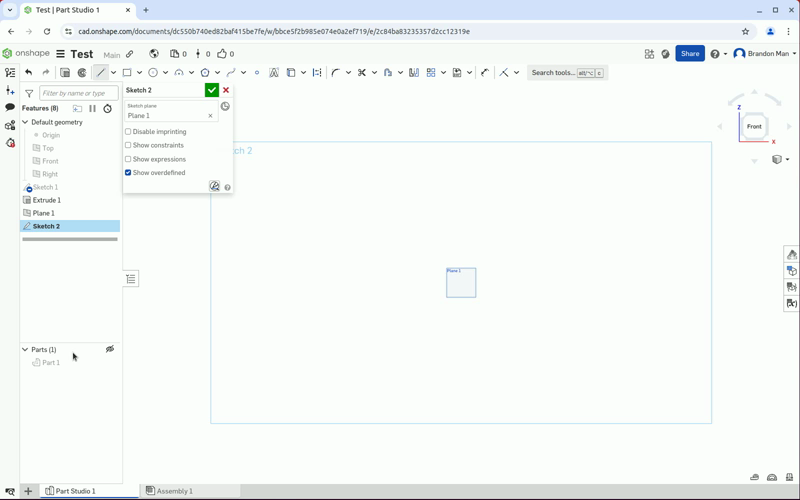
key_down(shift)
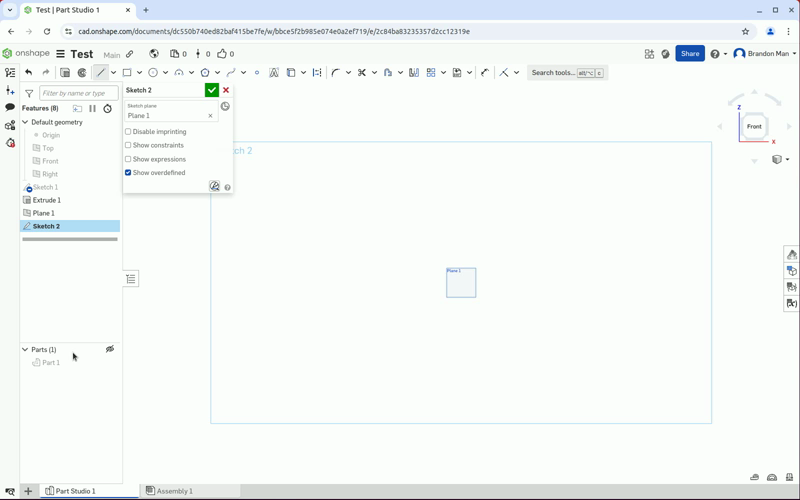
mouse_move(545, 273)
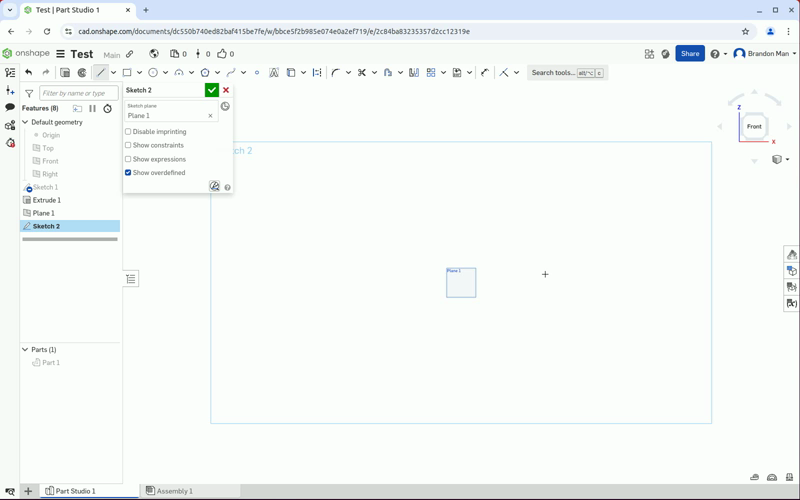
click(545, 273)
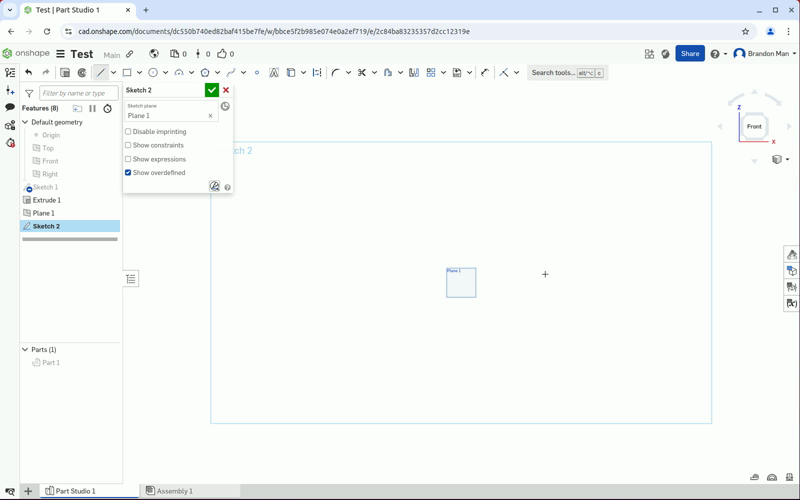
key_up(shift)
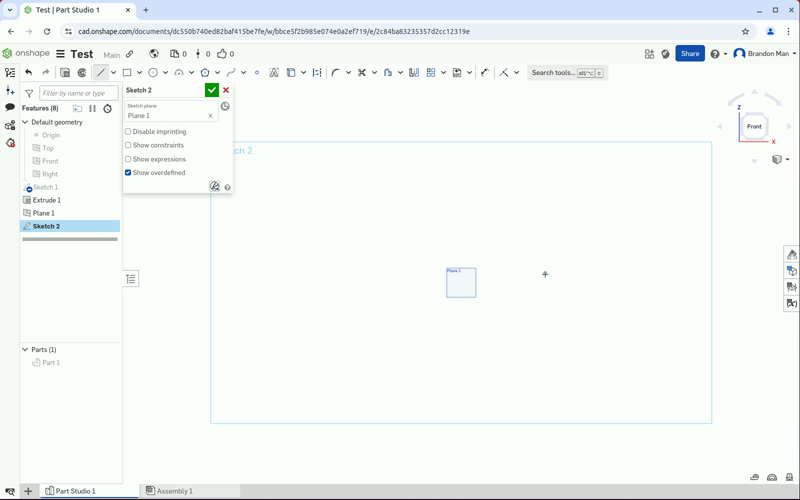
key_down(shift)
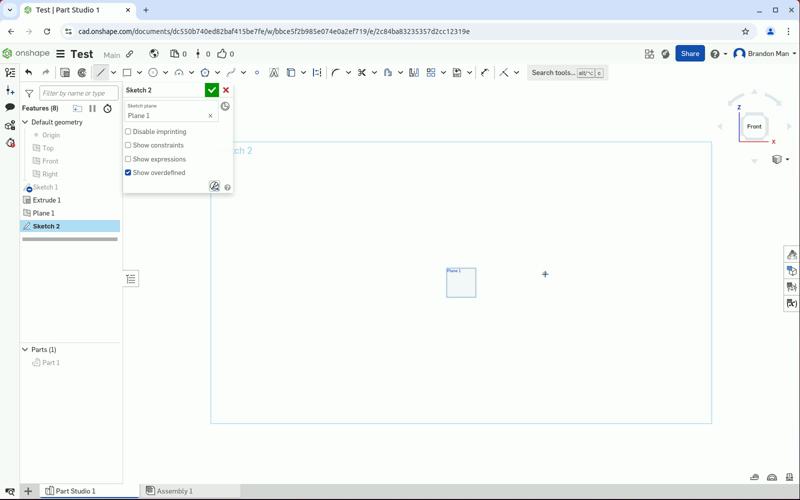
mouse_move(575, 273)
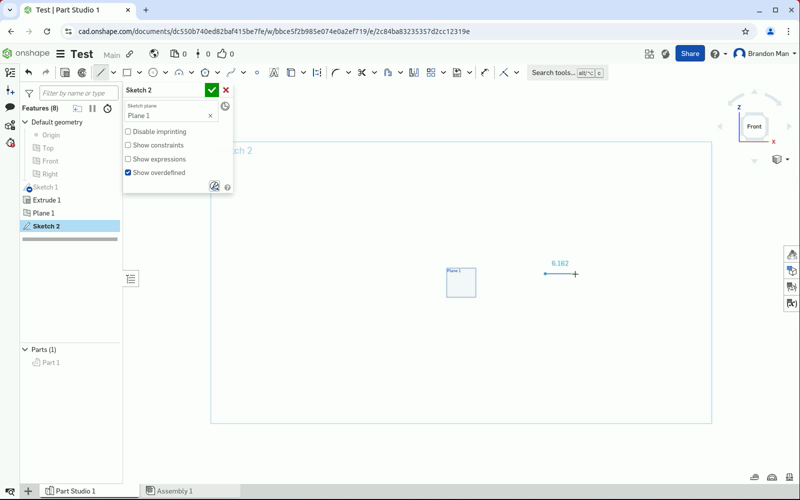
mouse_move(573, 273)
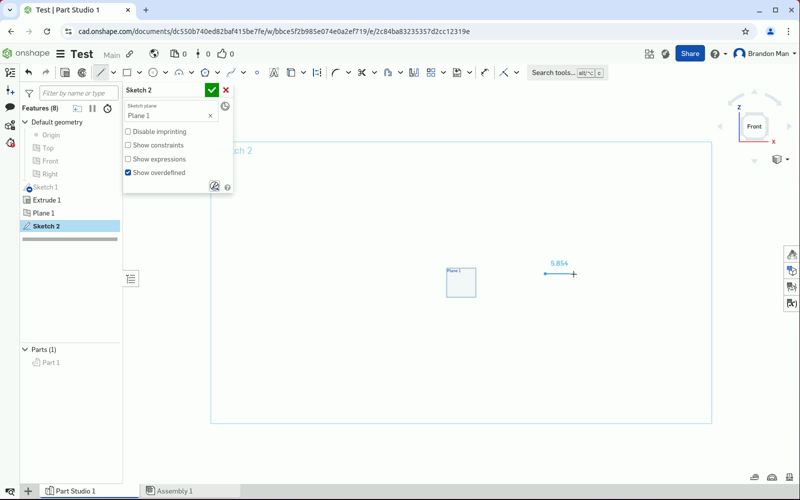
click(573, 273)
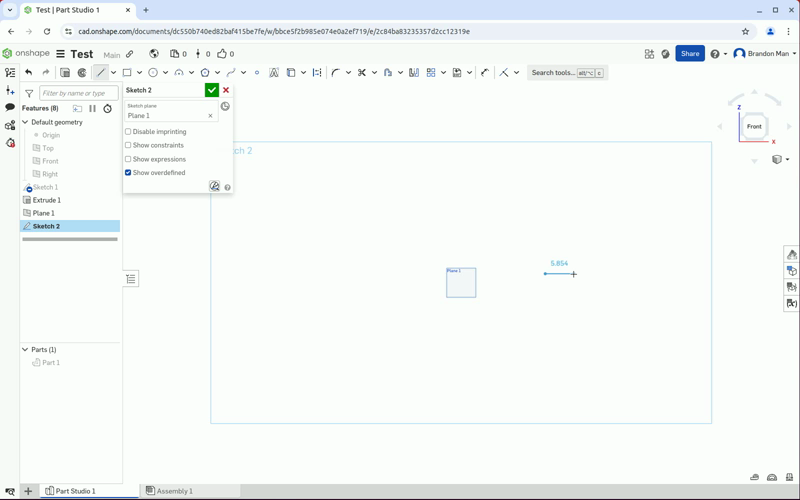
key_up(shift)
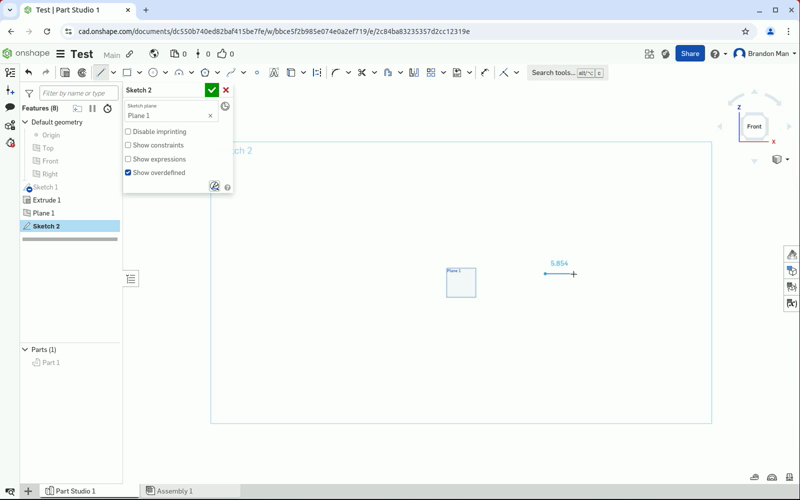
key_down(shift)
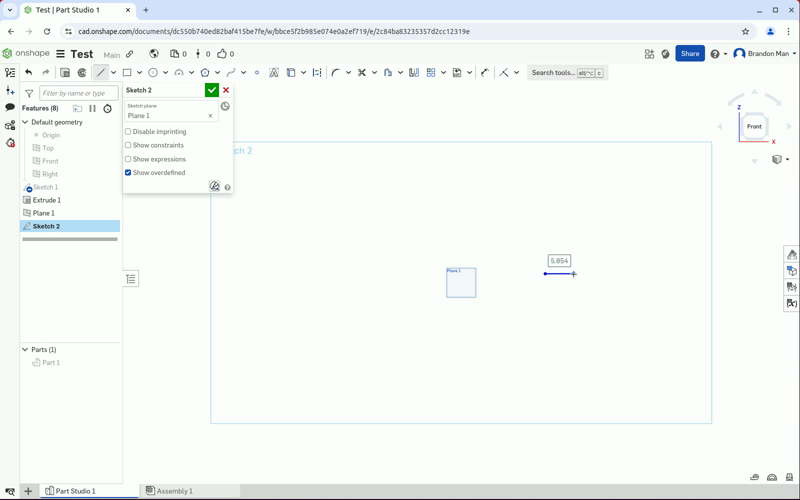
mouse_move(573, 200)
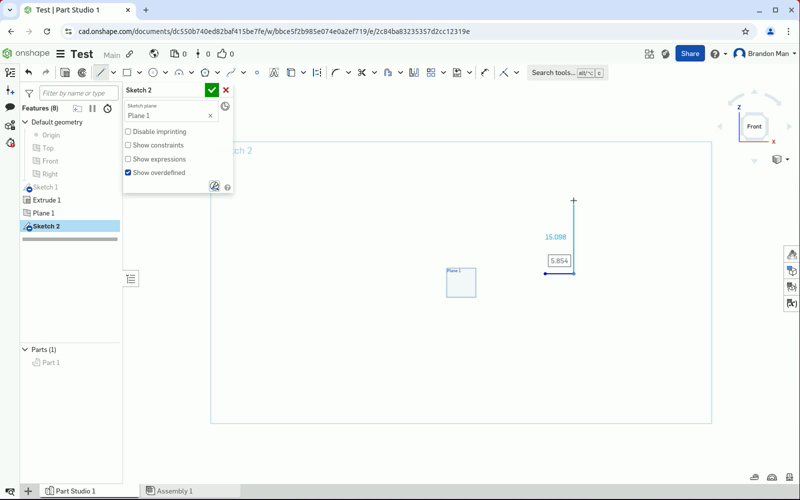
click(573, 200)
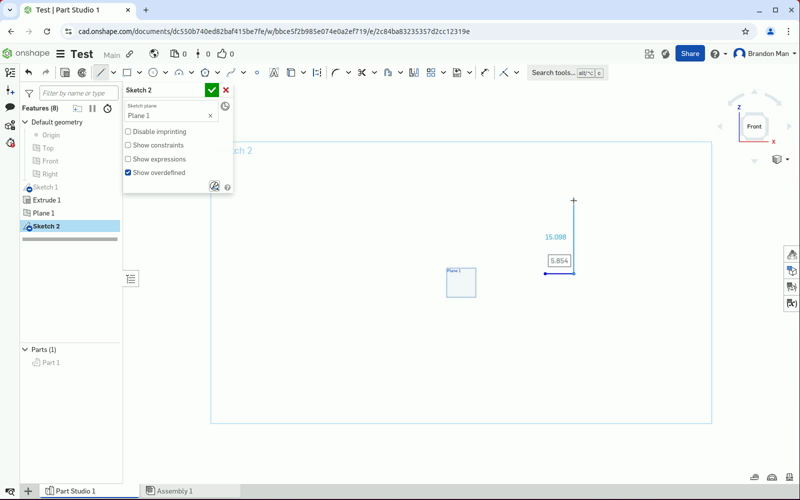
key_up(shift)
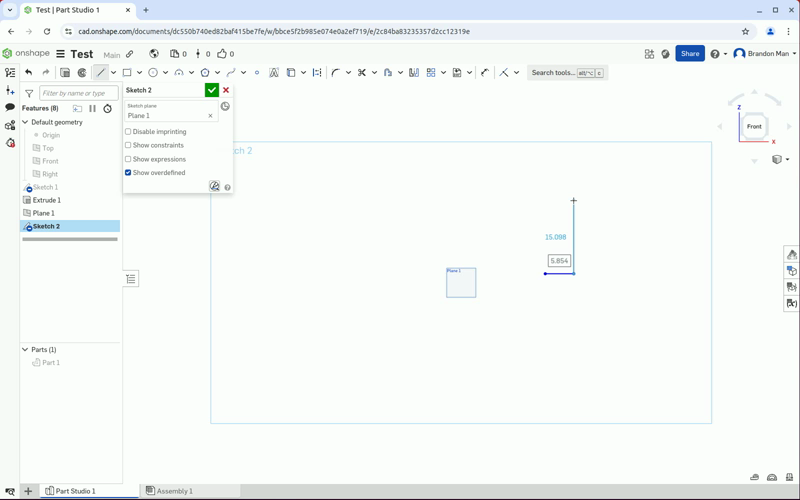
key_down(shift)
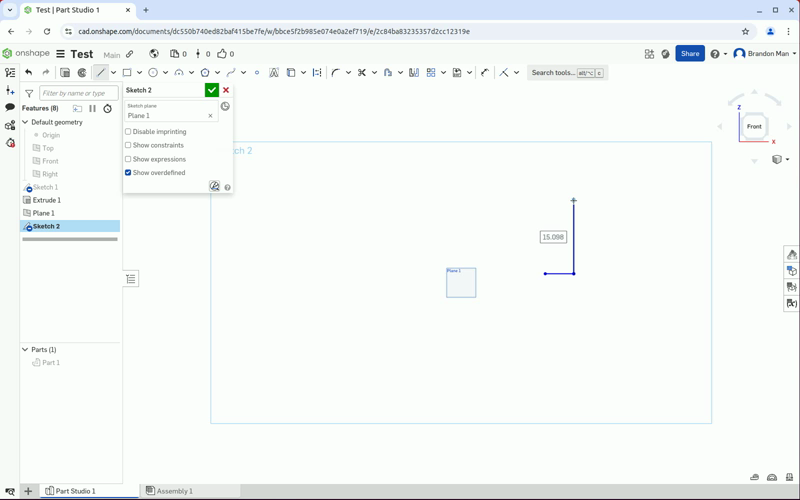
mouse_move(589, 200)
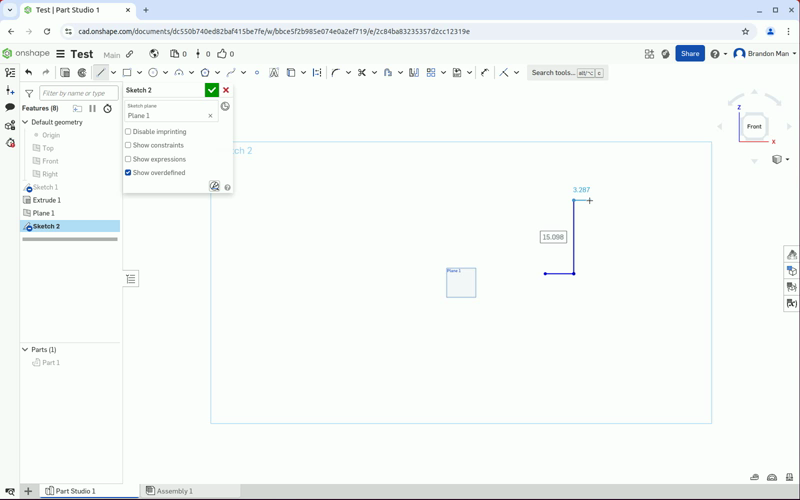
mouse_move(545, 200)
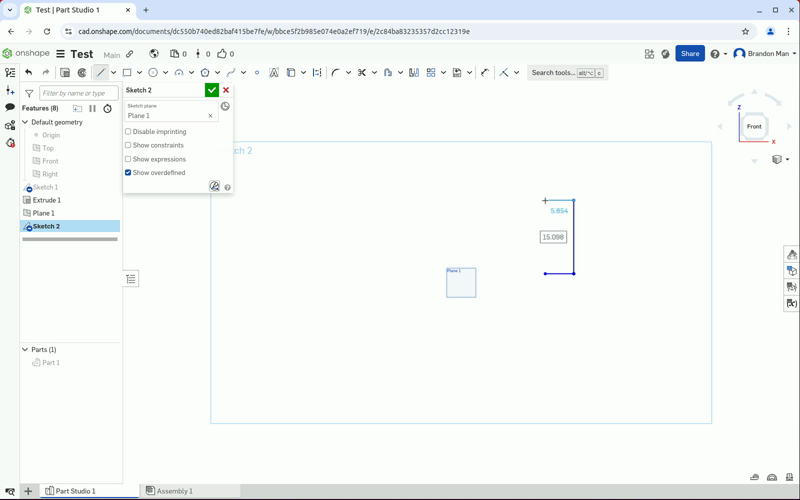
click(545, 200)
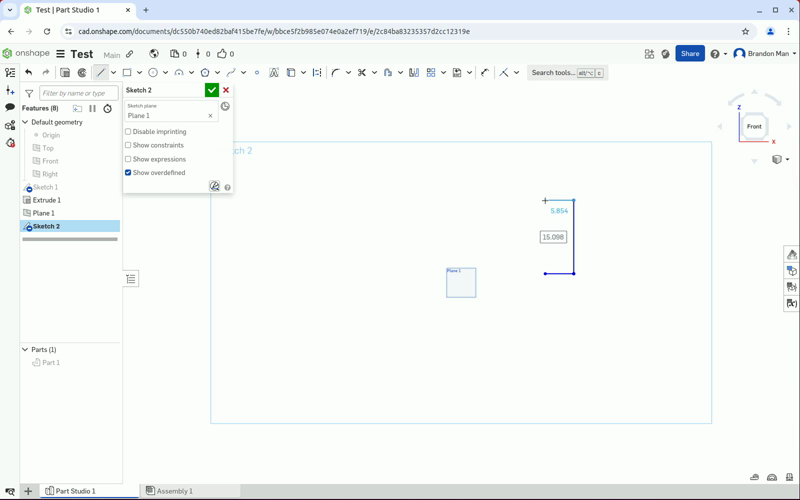
key_up(shift)
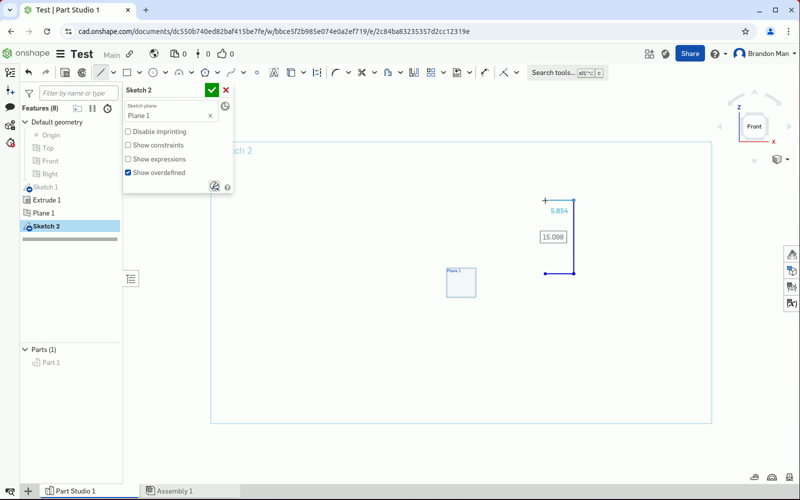
key_down(shift)
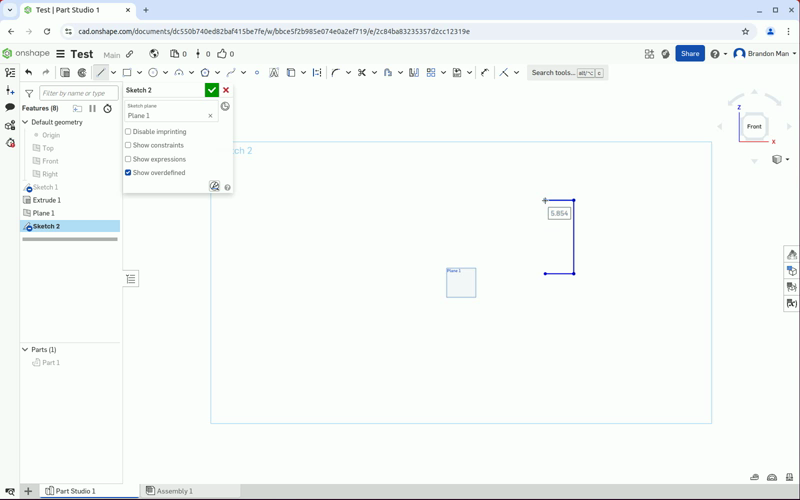
mouse_move(545, 273)
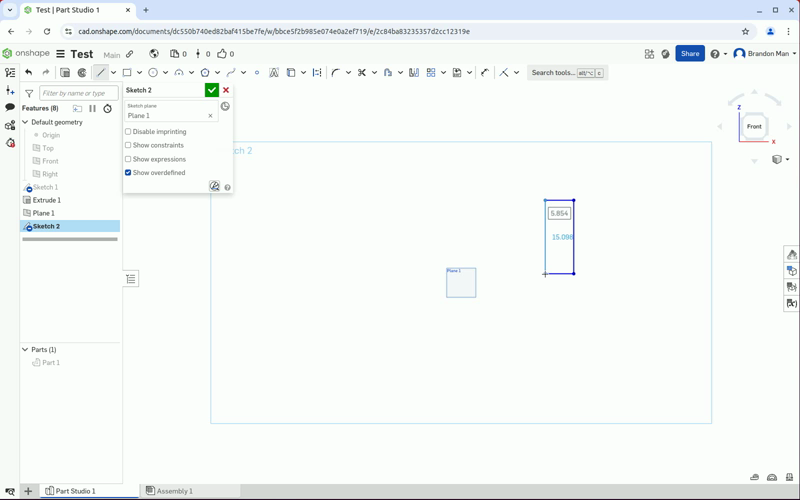
key_up(shift)
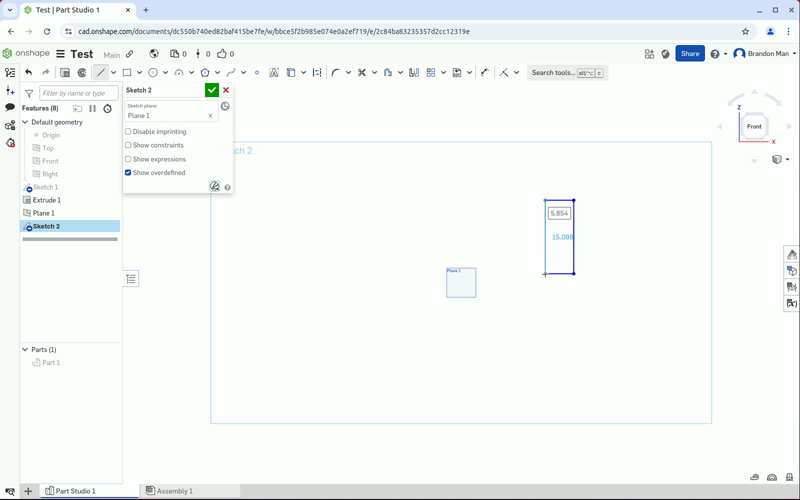
click(545, 273)
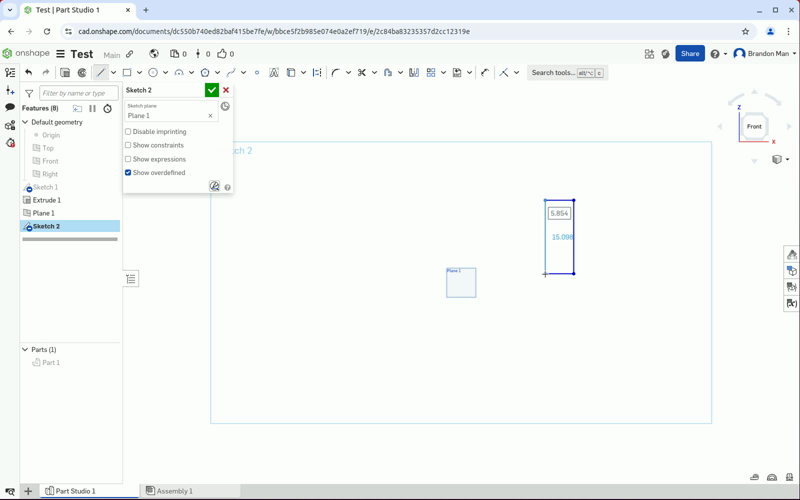
key(esc)
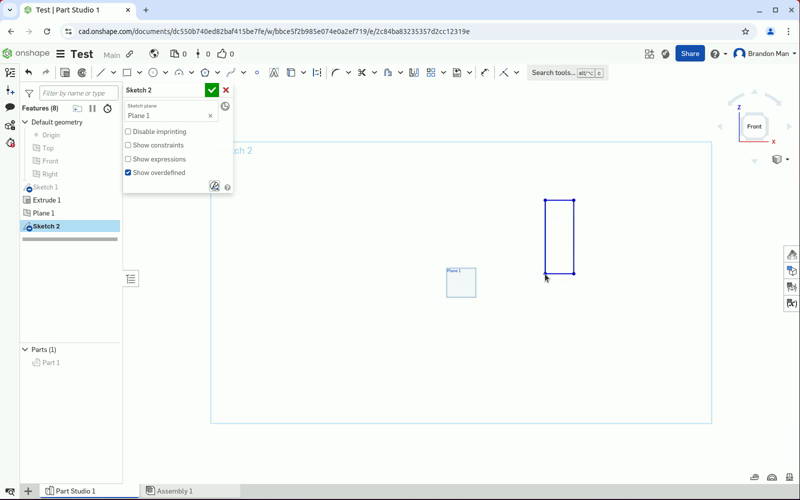
mouse_move(547, 203)
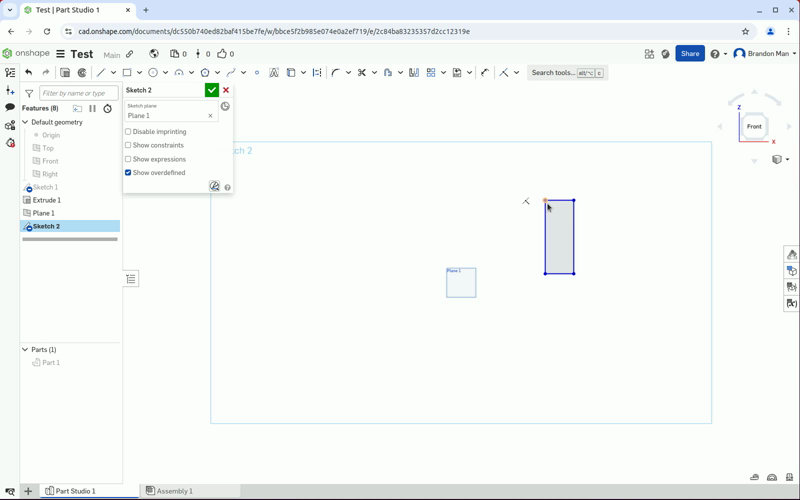
click(547, 203)
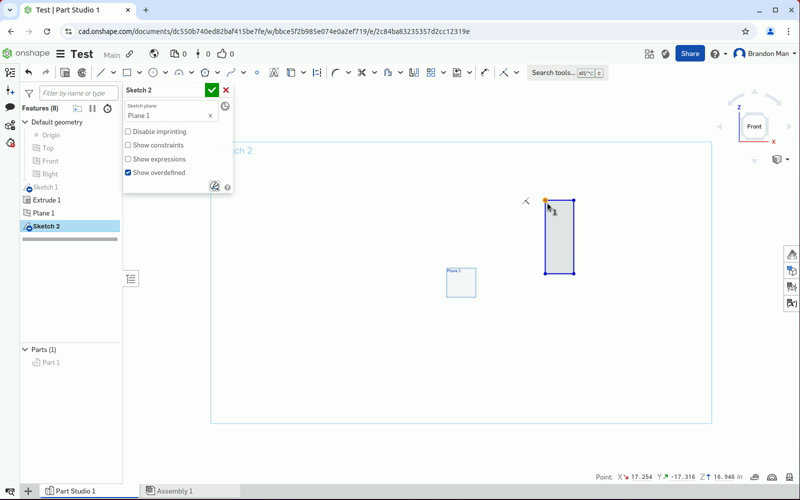
mouse_move(73, 352)
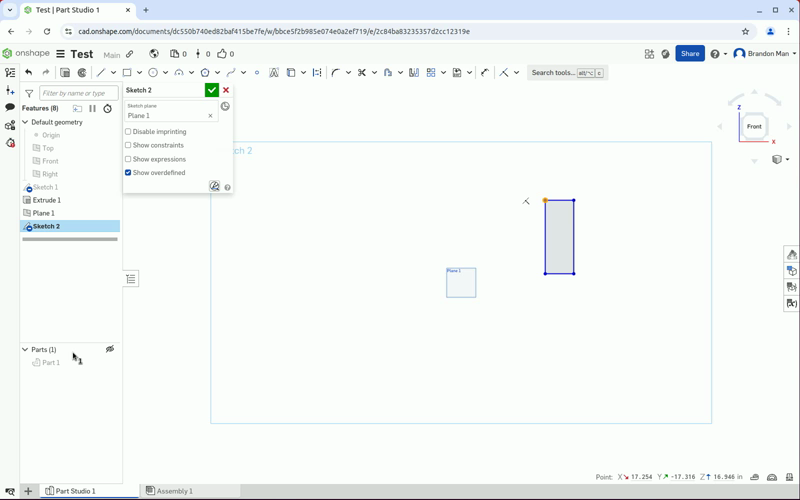
key(shift+y)
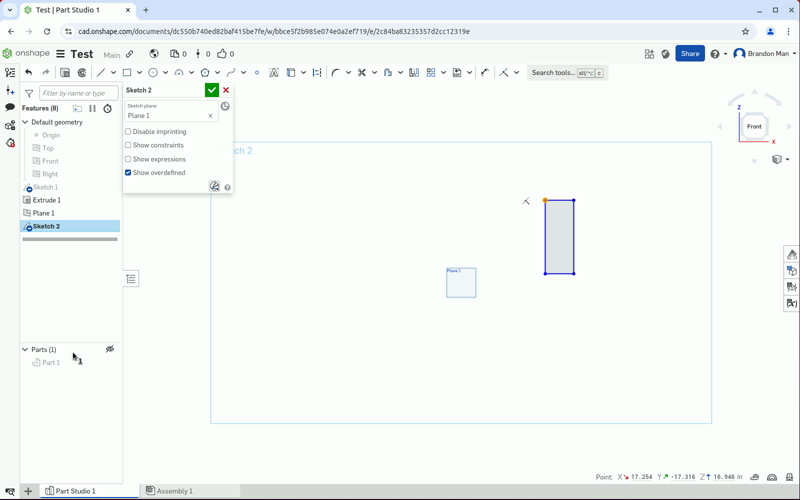
key(shift+e)
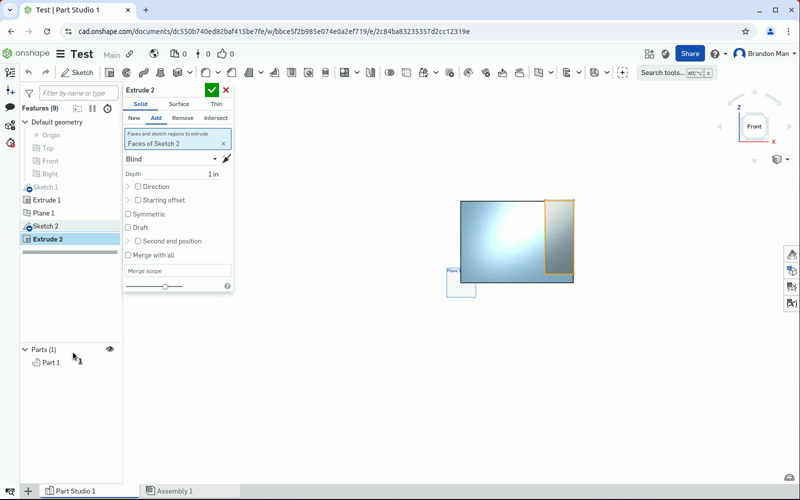
mouse_move(143, 106)
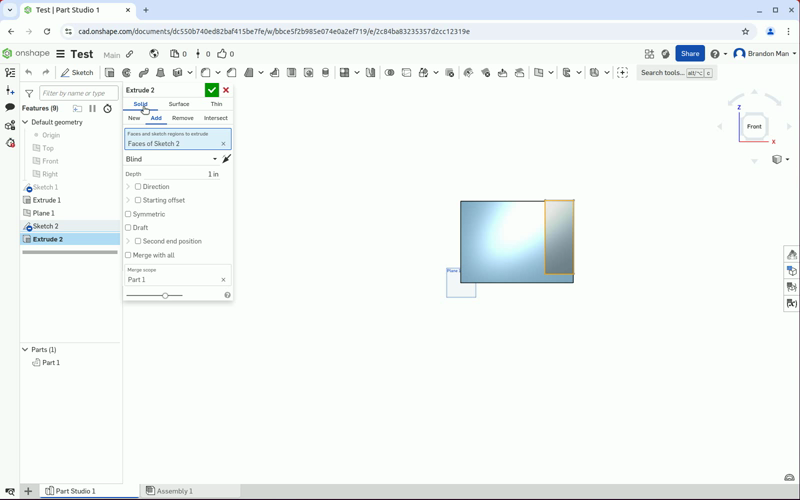
click(143, 106)
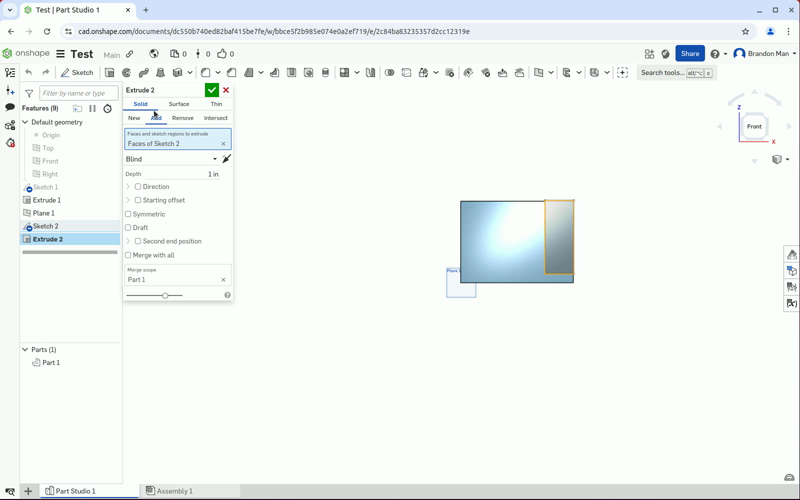
mouse_move(186, 120)
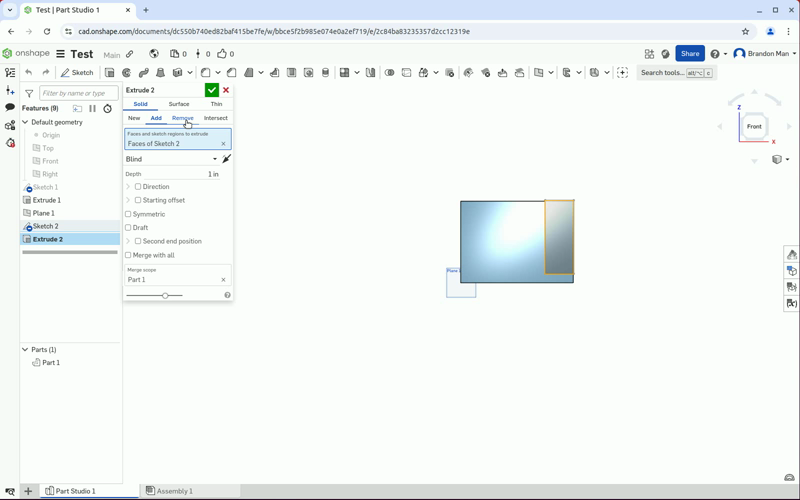
click(186, 120)
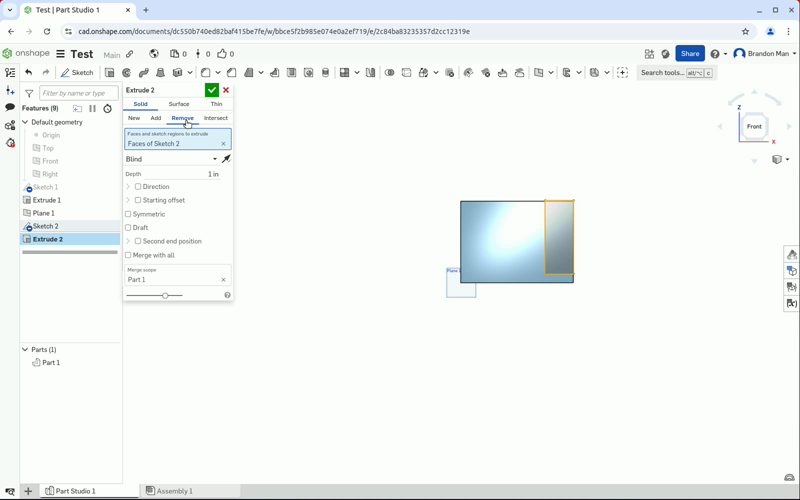
key(tab, 4)
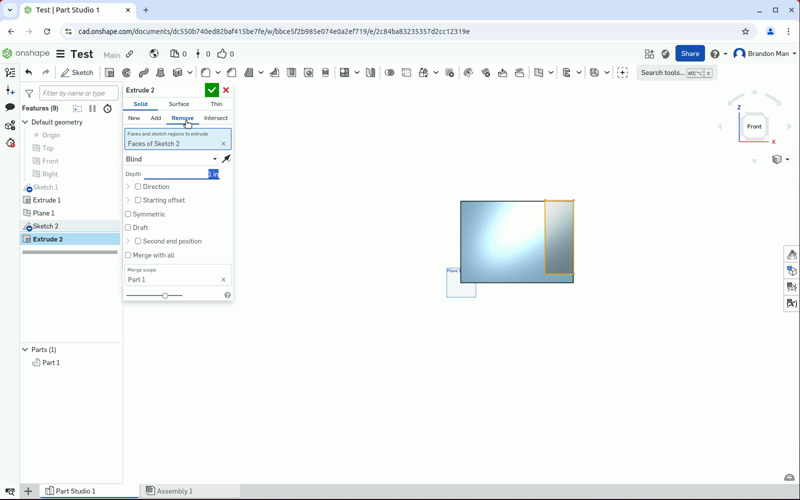
text(17.331)
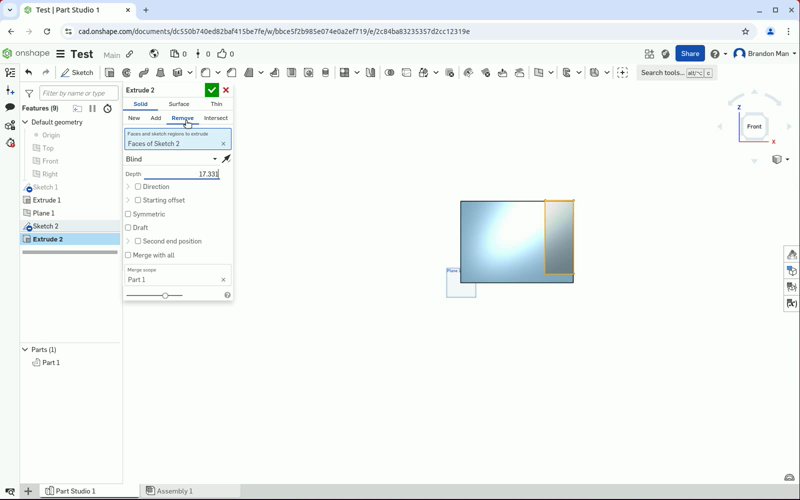
key(tab, 6)
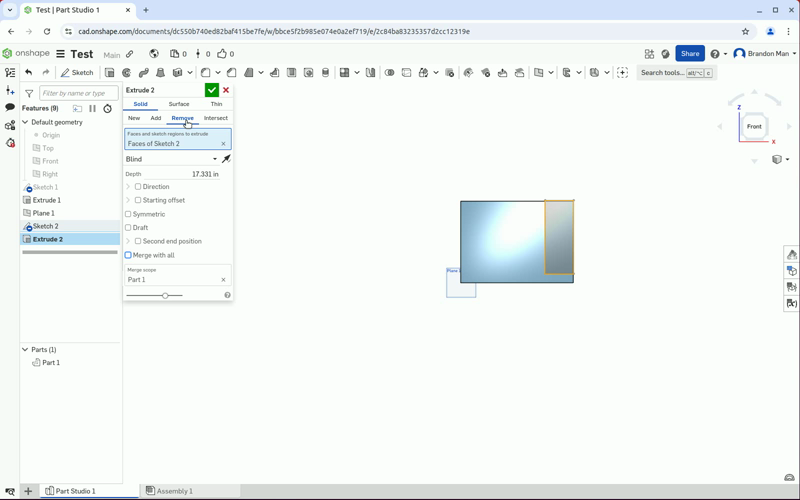
key(space)
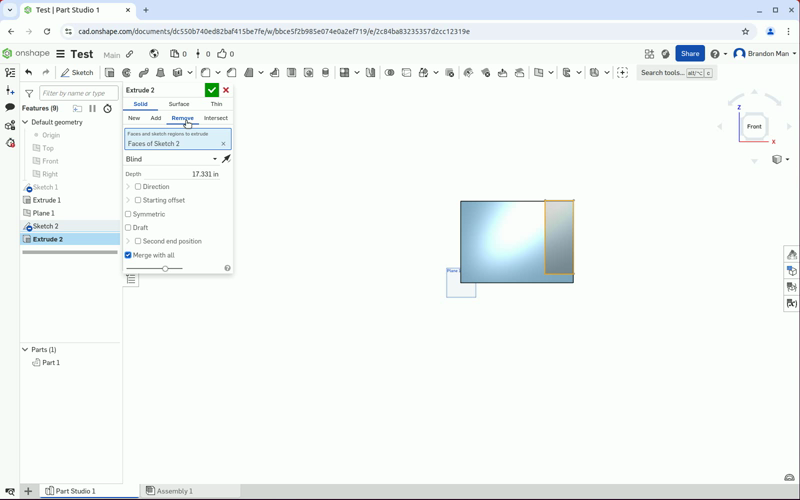
key(enter)
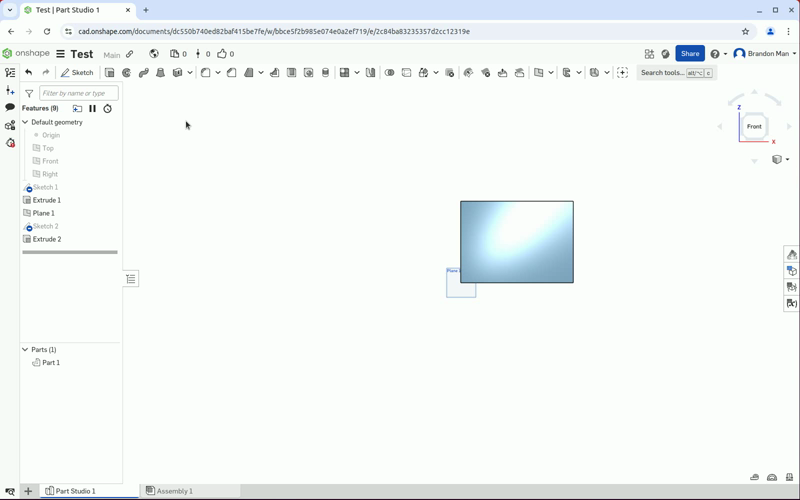
key(shift+h)
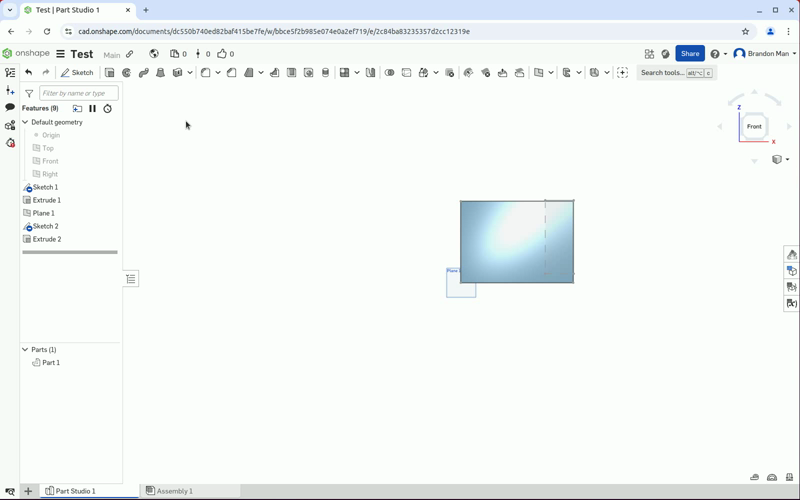
key(shift+h)
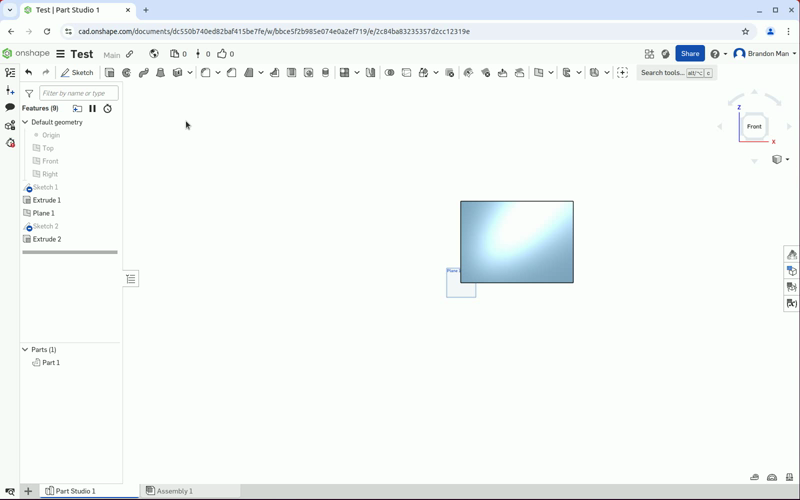
mouse_move(73, 189)
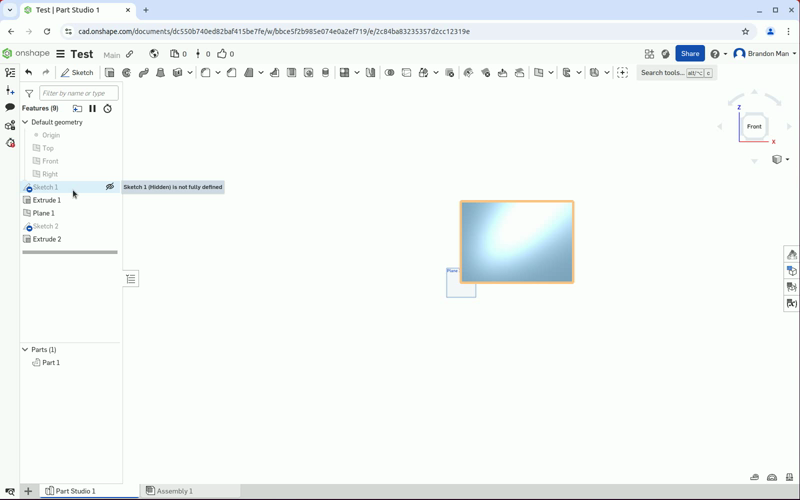
click(73, 189)
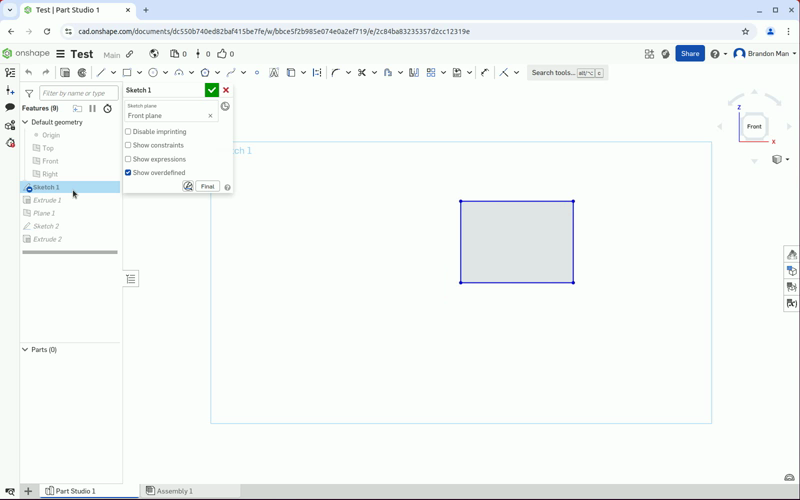
mouse_move(229, 92)
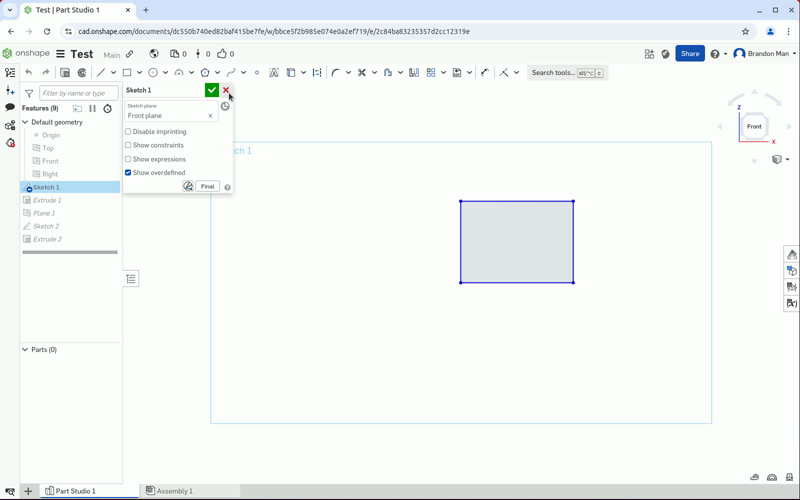
click(229, 92)
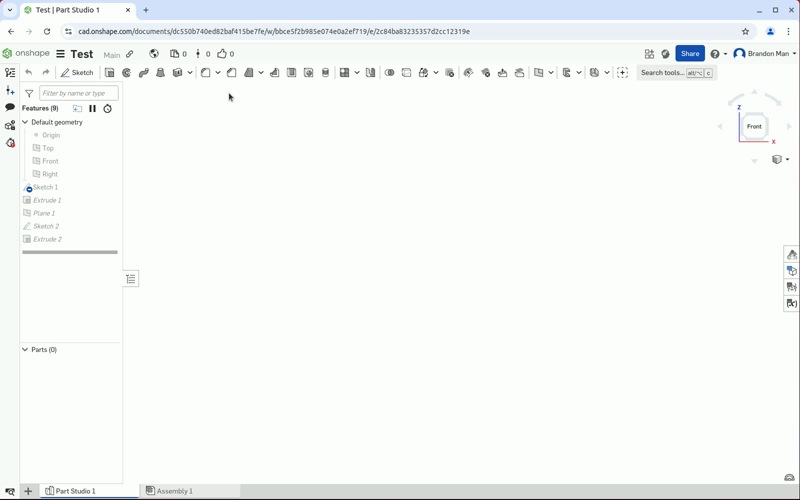
key(shift+s)
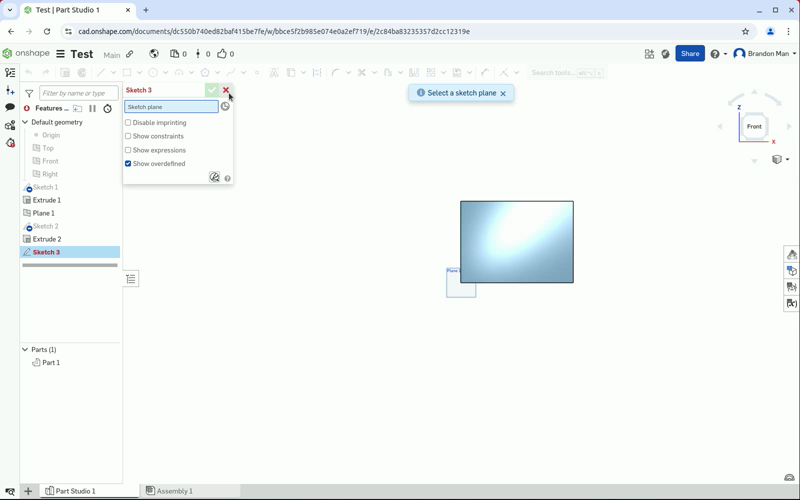
mouse_move(73, 215)
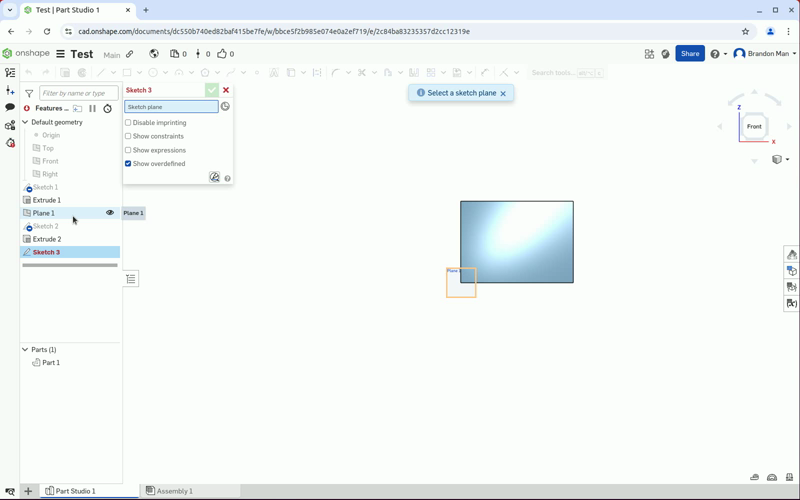
click(73, 215)
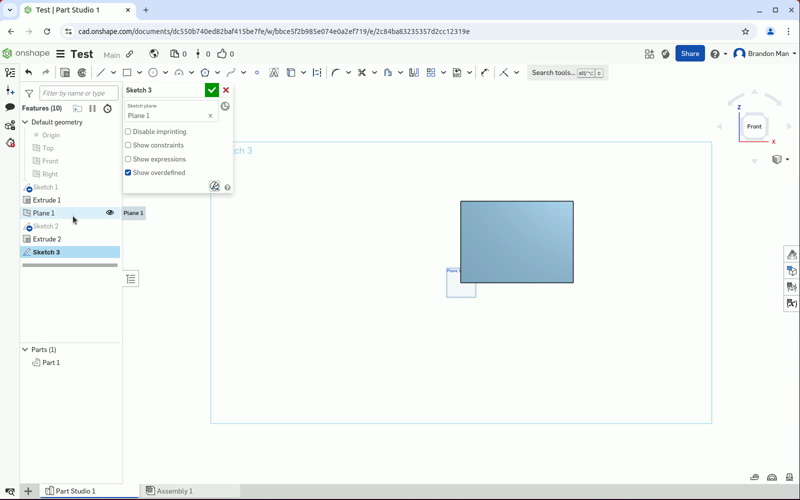
mouse_move(73, 352)
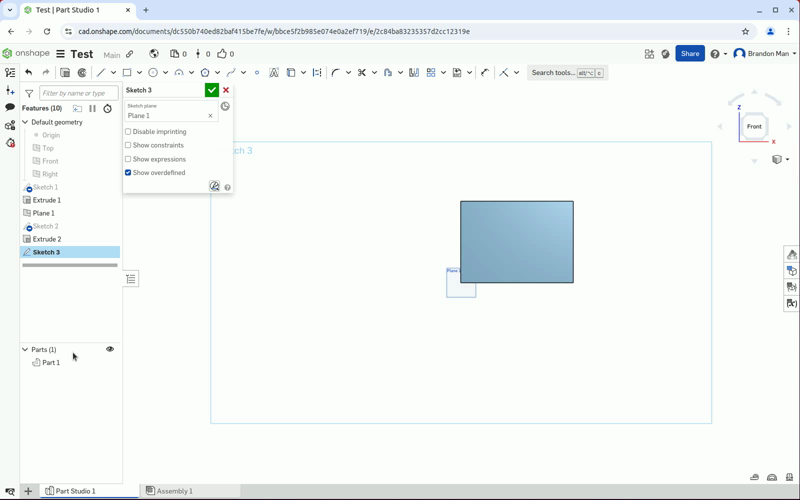
key(y)
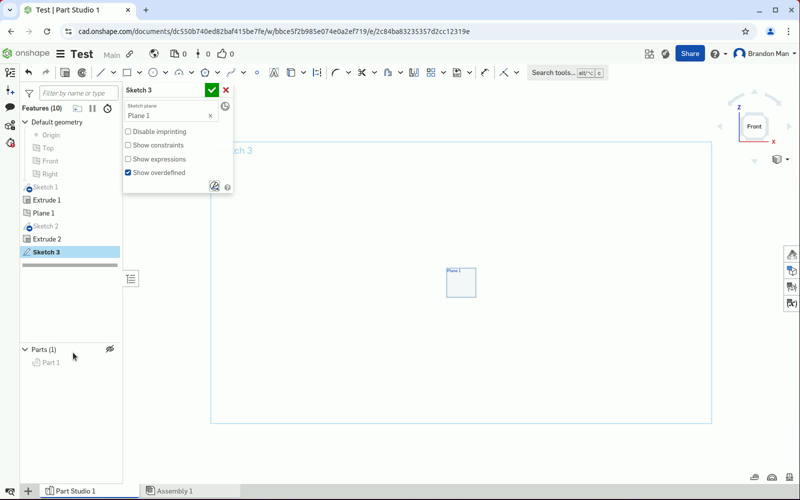
key(l)
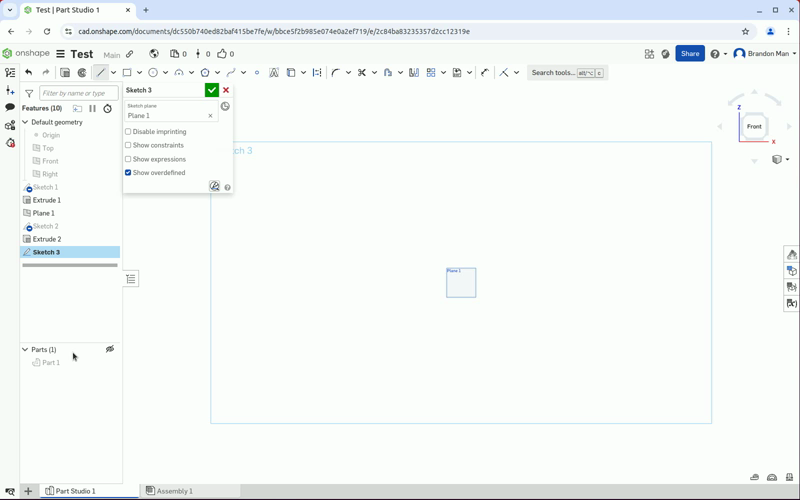
key_down(shift)
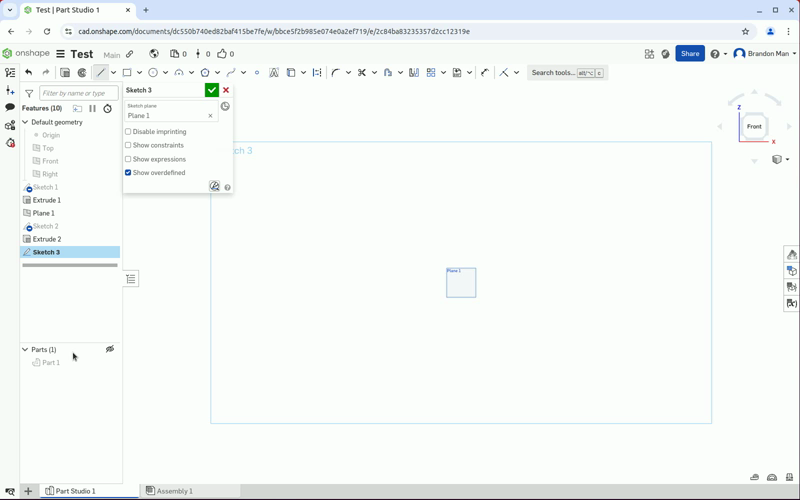
mouse_move(460, 273)
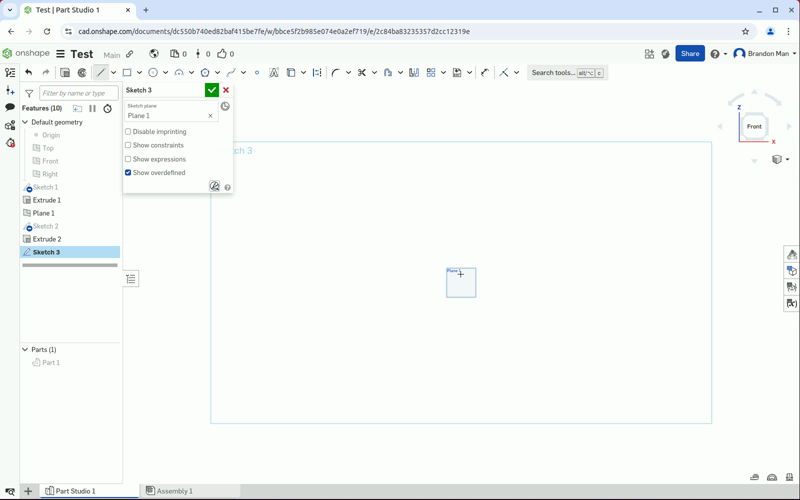
click(460, 273)
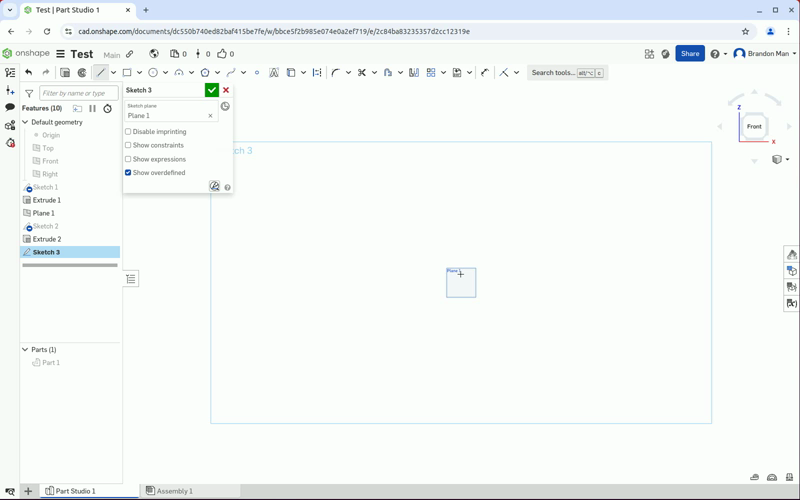
key_up(shift)
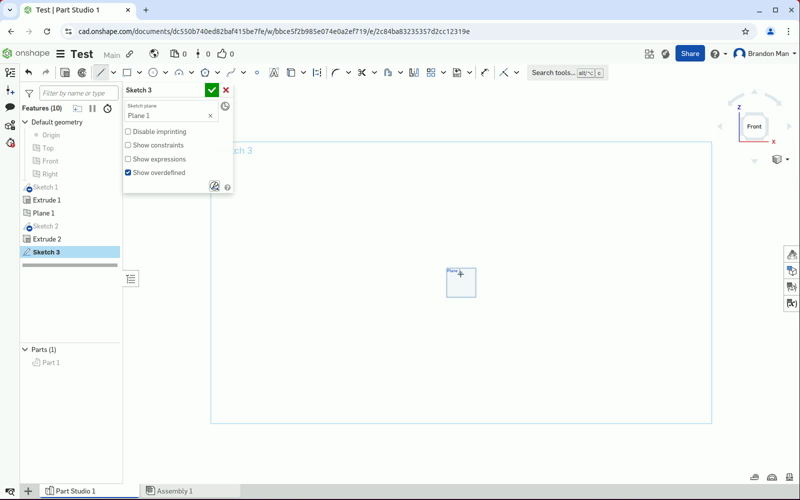
key_down(shift)
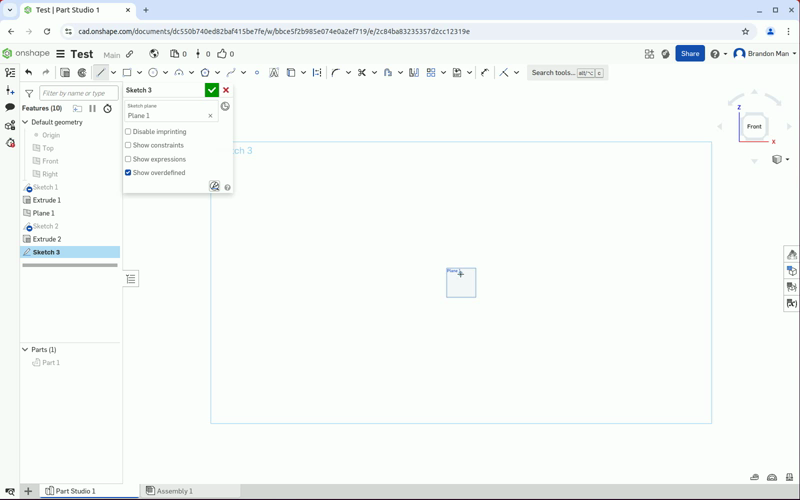
mouse_move(490, 273)
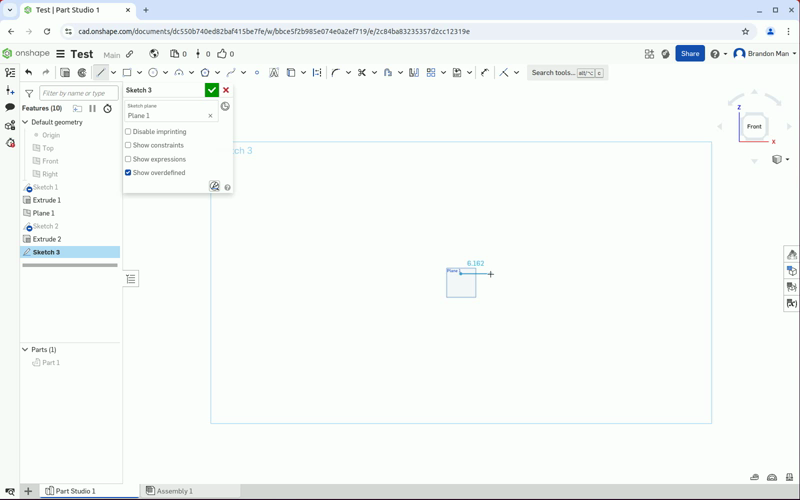
mouse_move(489, 273)
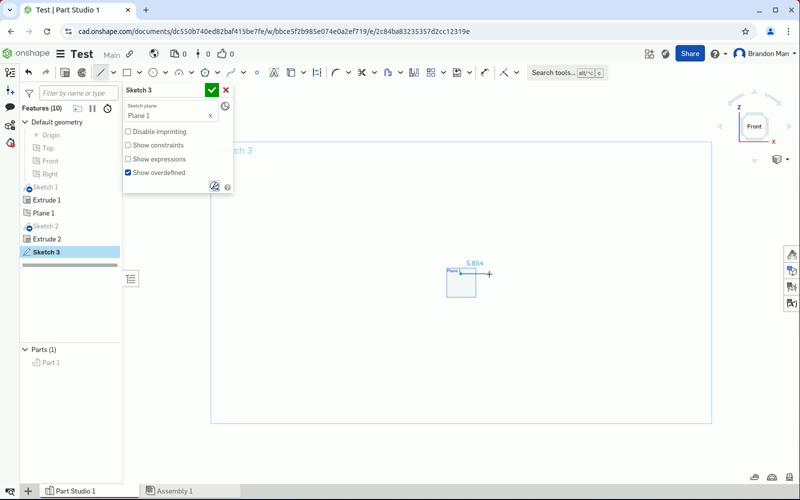
click(489, 273)
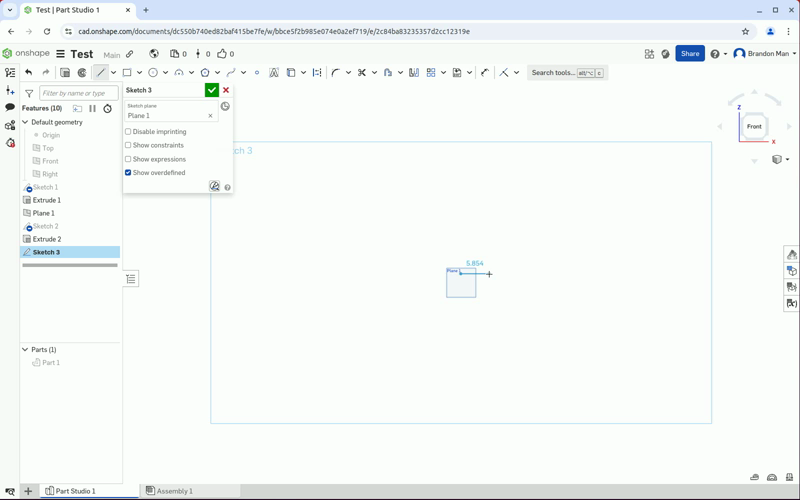
key_up(shift)
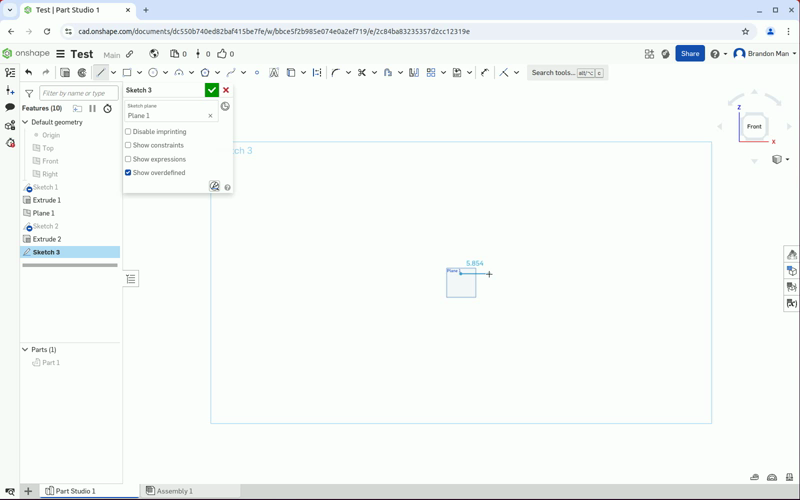
key_down(shift)
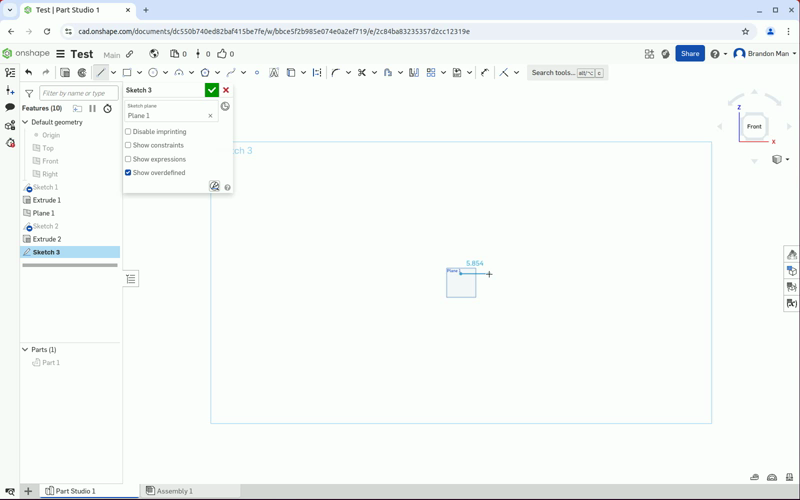
mouse_move(489, 200)
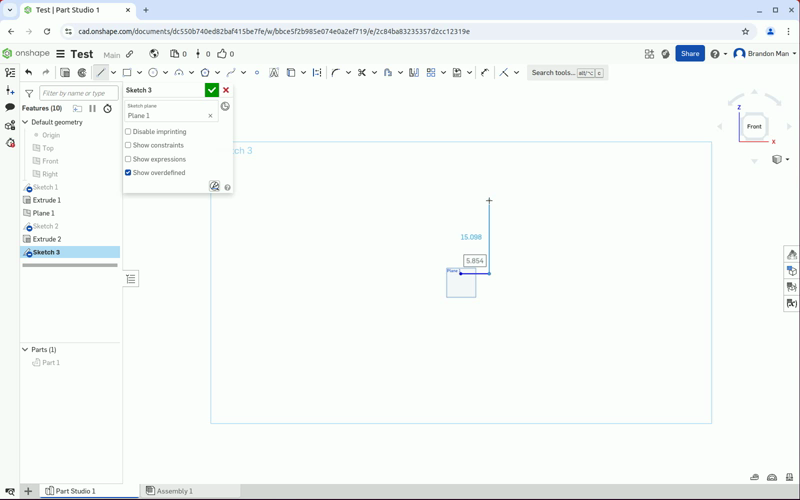
click(489, 200)
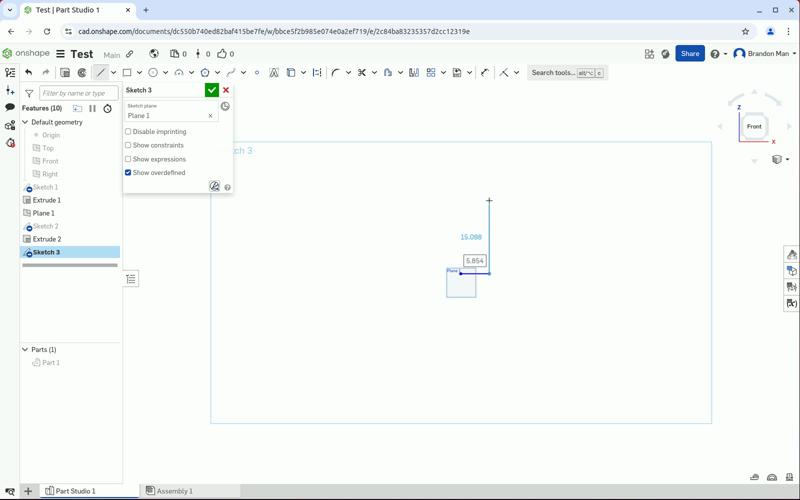
key_up(shift)
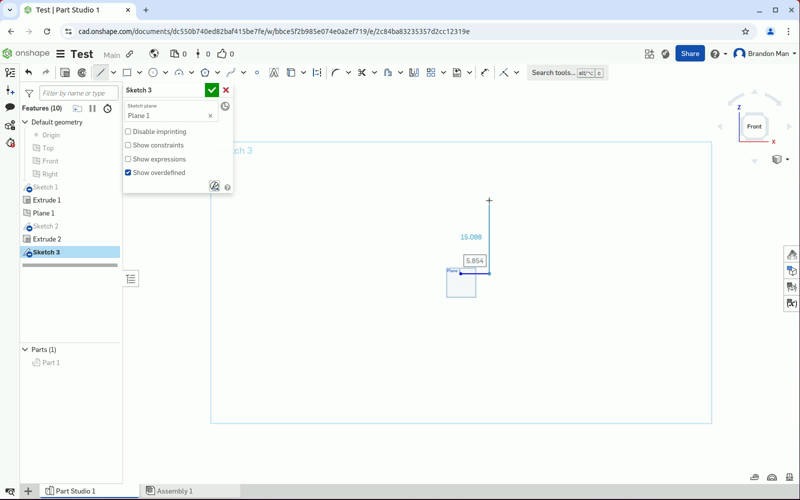
key_down(shift)
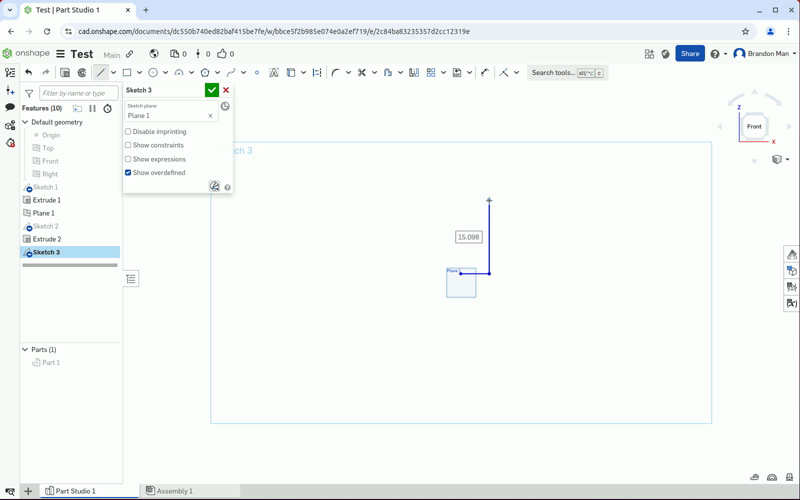
mouse_move(519, 200)
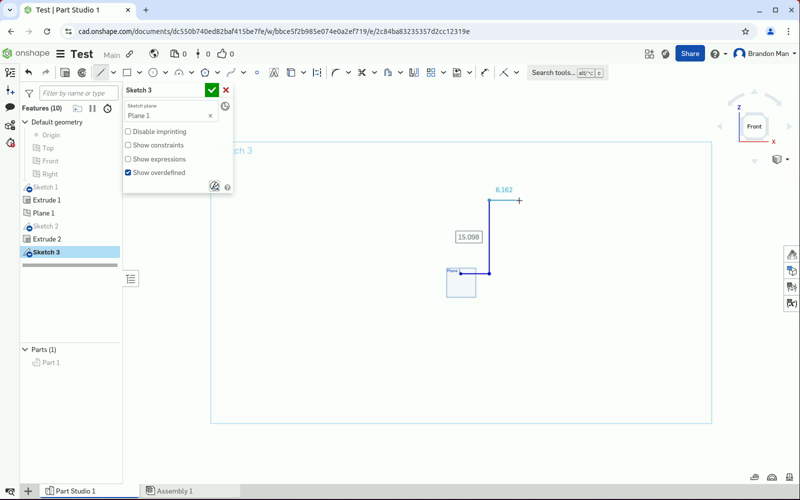
mouse_move(460, 200)
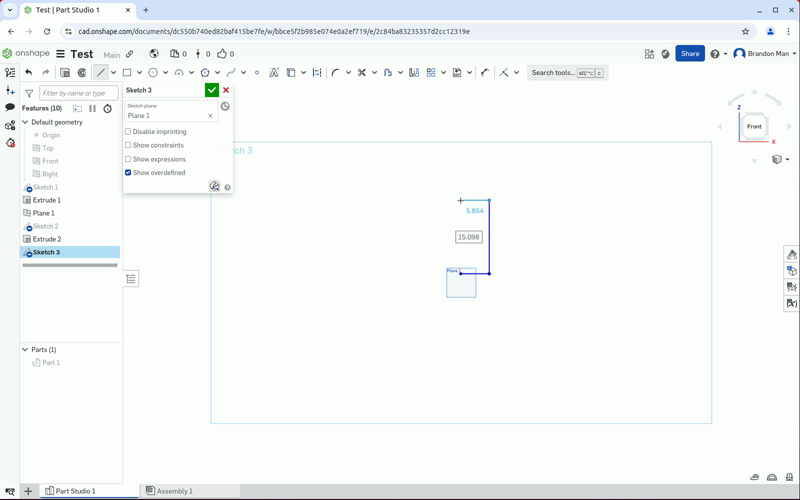
click(460, 200)
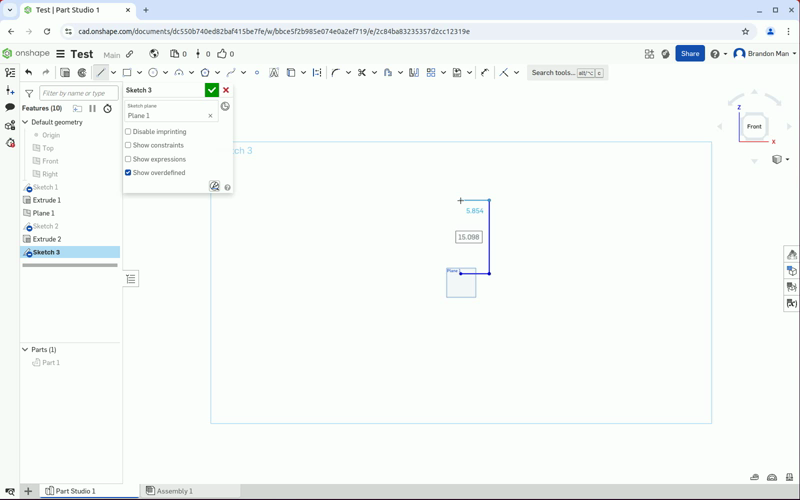
key_up(shift)
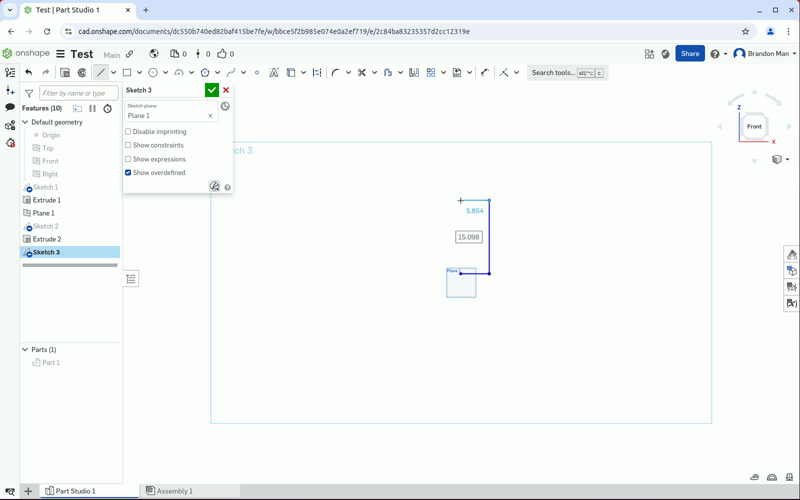
key_down(shift)
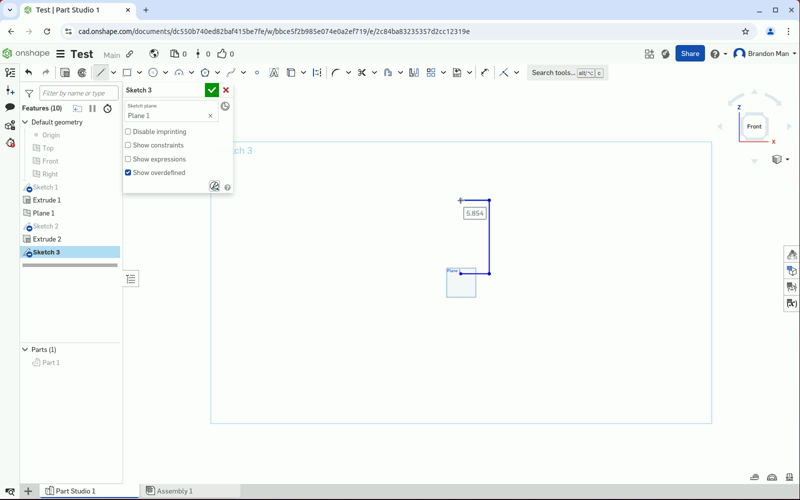
mouse_move(460, 273)
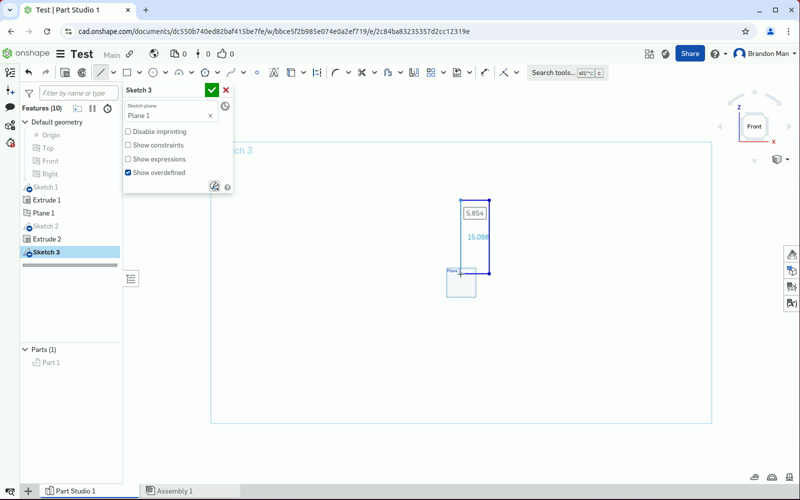
key_up(shift)
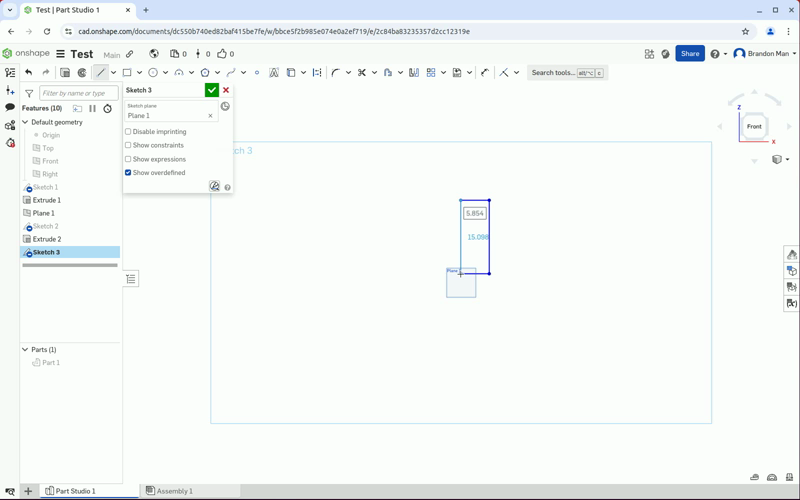
click(460, 273)
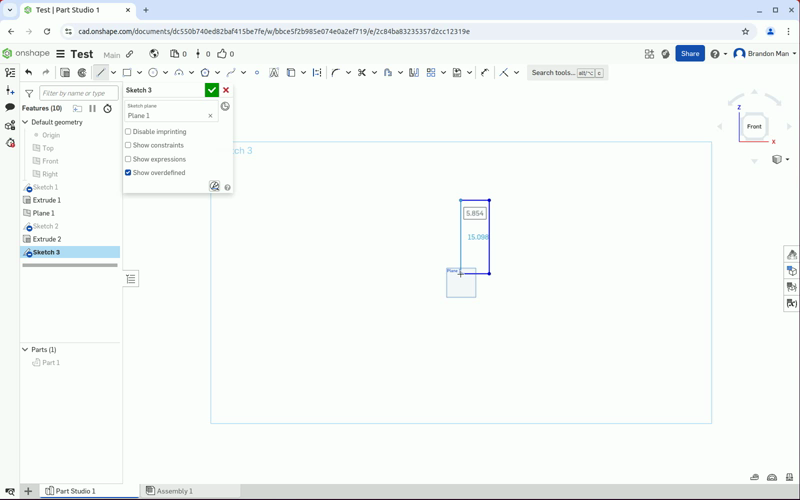
key(esc)
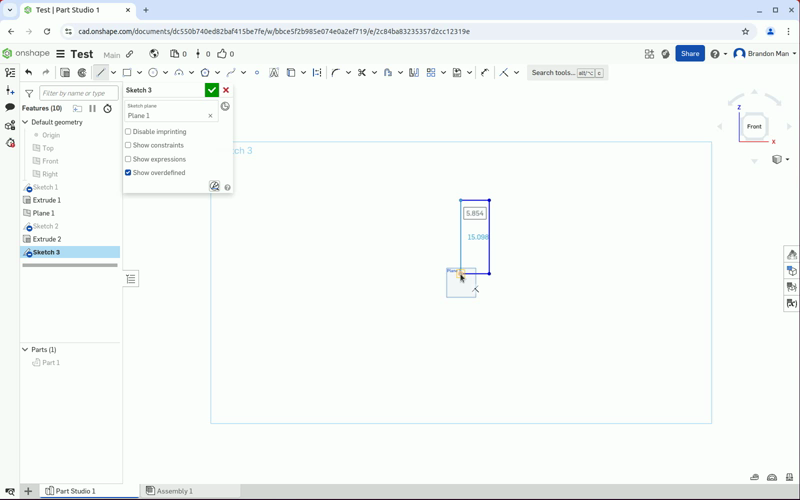
mouse_move(463, 250)
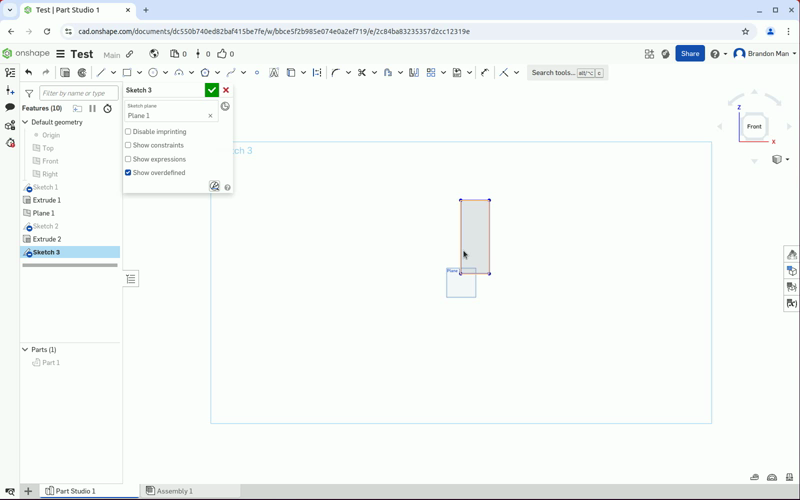
click(463, 250)
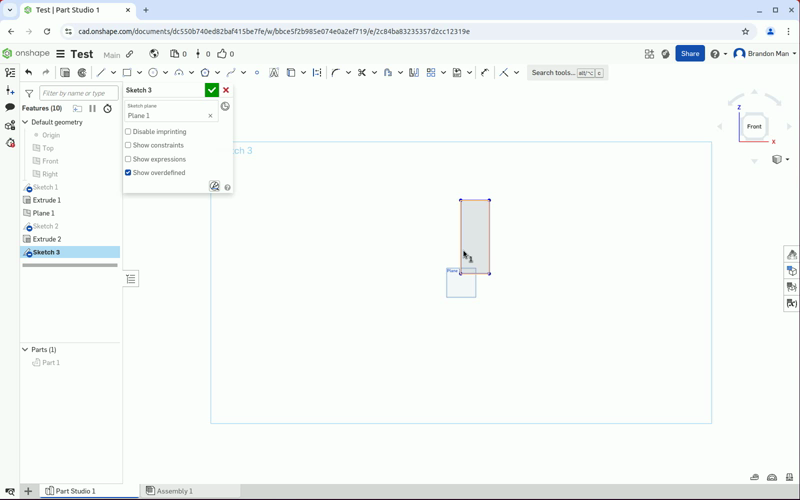
mouse_move(73, 352)
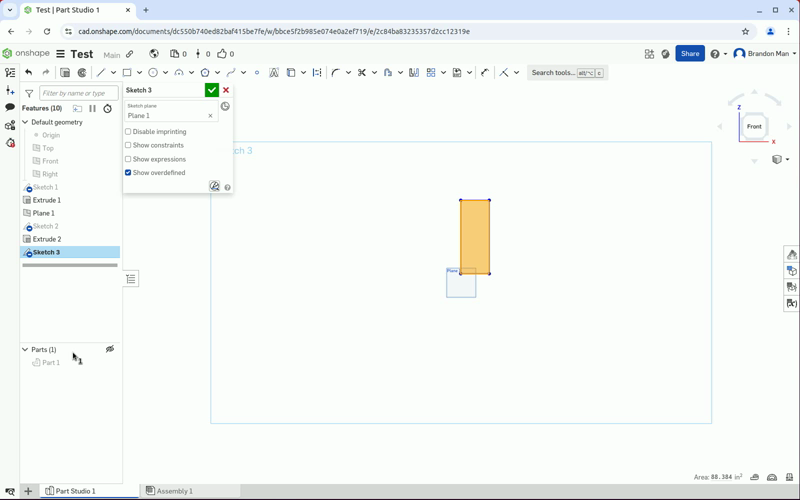
key(shift+y)
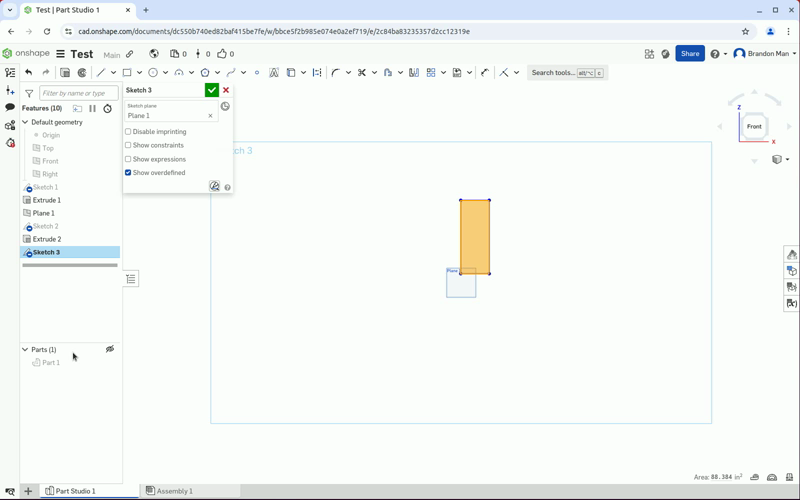
key(shift+e)
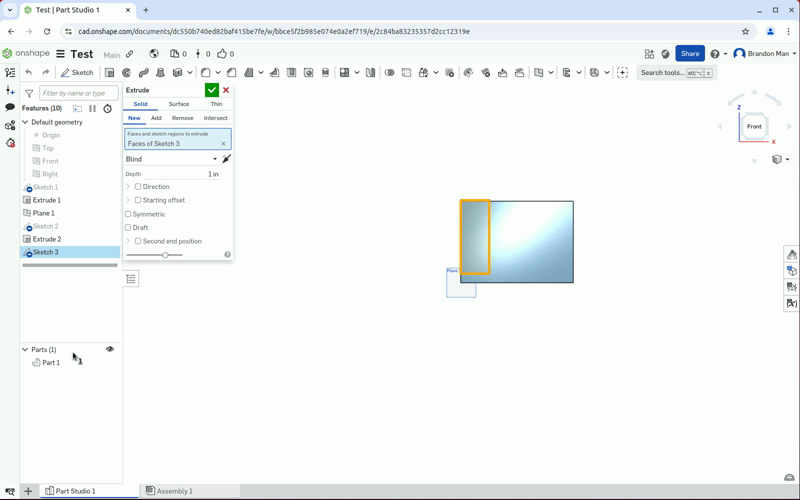
mouse_move(143, 106)
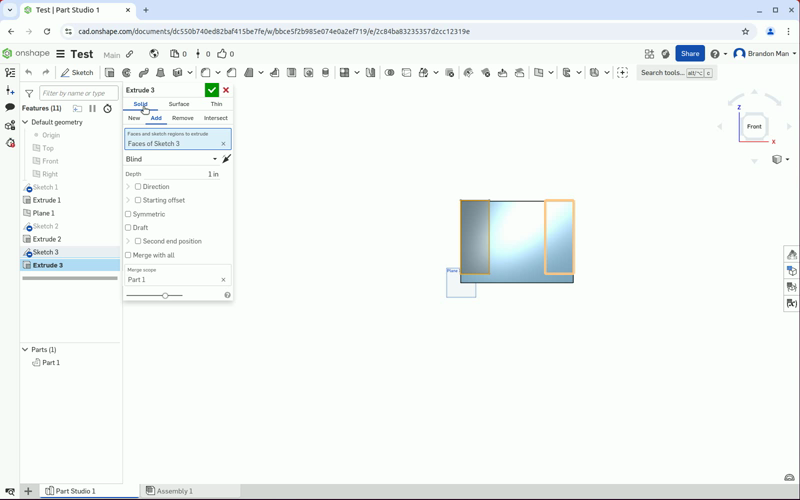
click(143, 106)
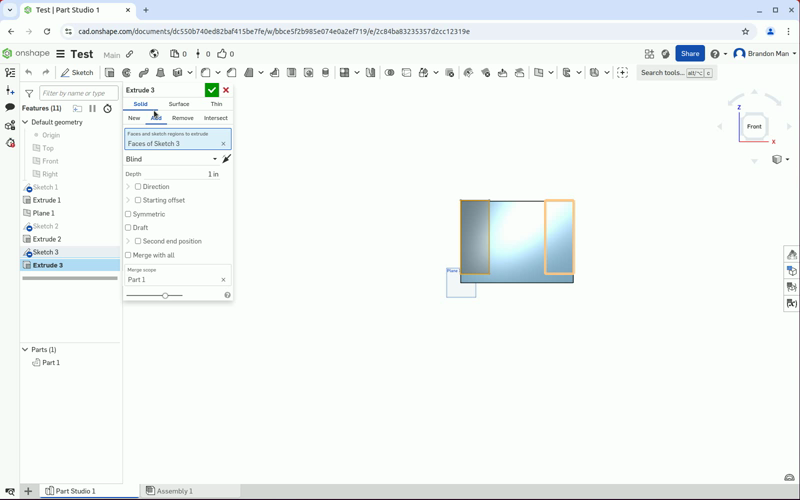
mouse_move(186, 120)
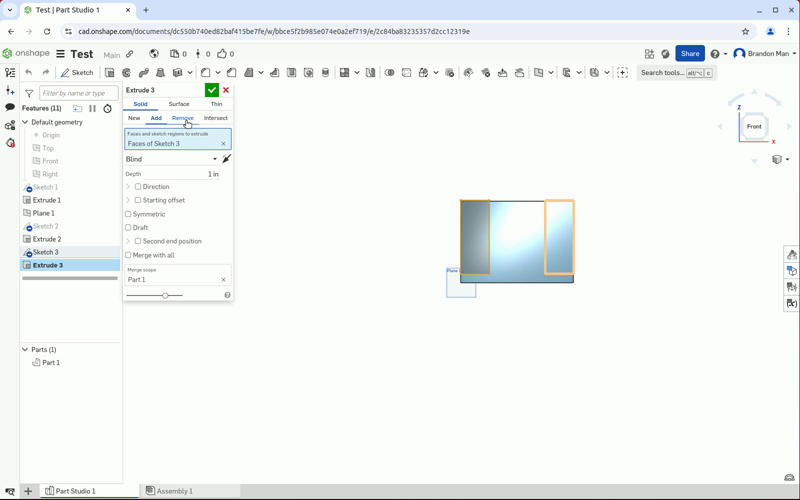
click(186, 120)
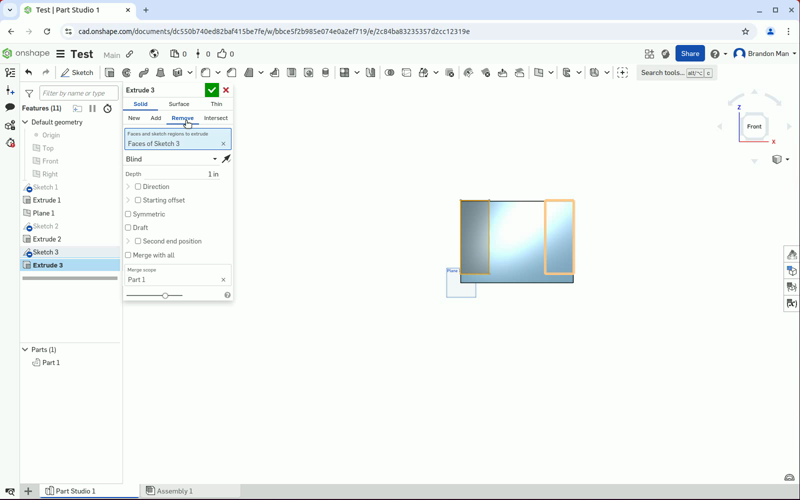
key(tab, 4)
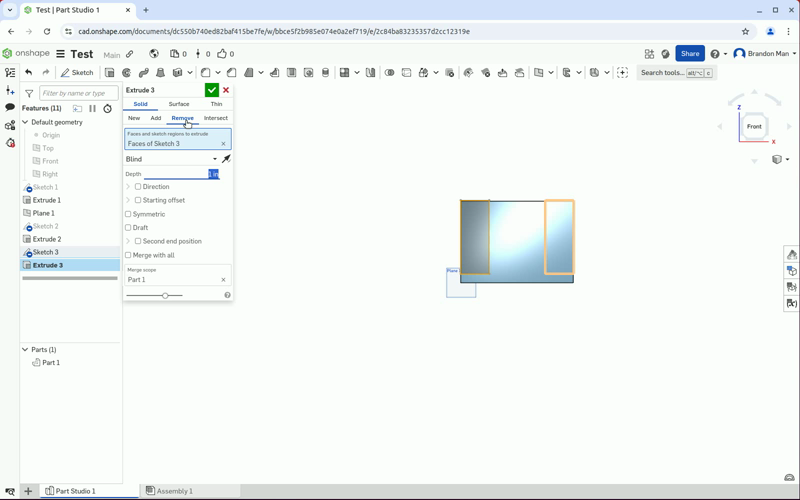
text(17.331)
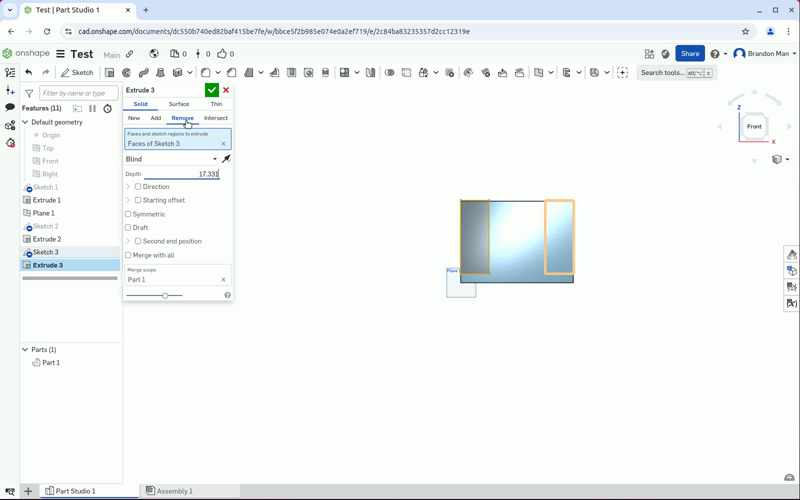
key(tab, 6)
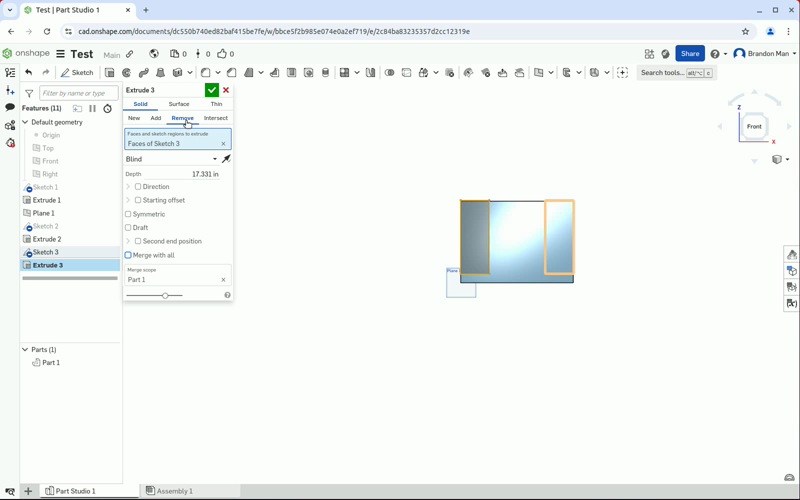
key(space)
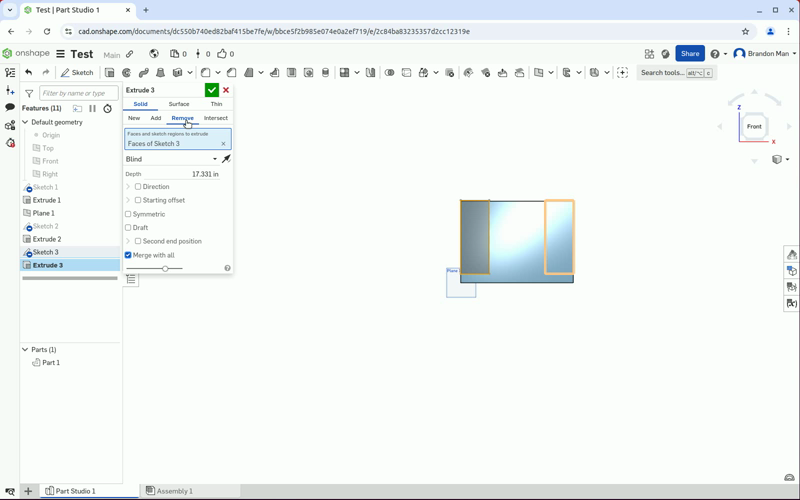
key(enter)
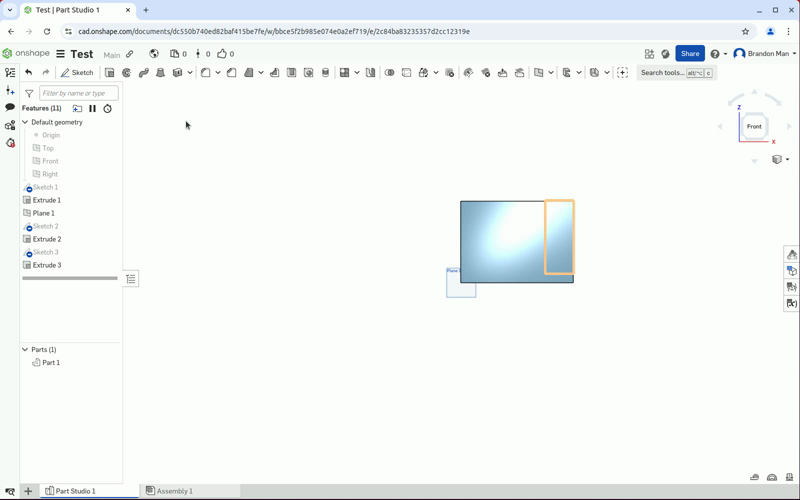
key(shift+h)
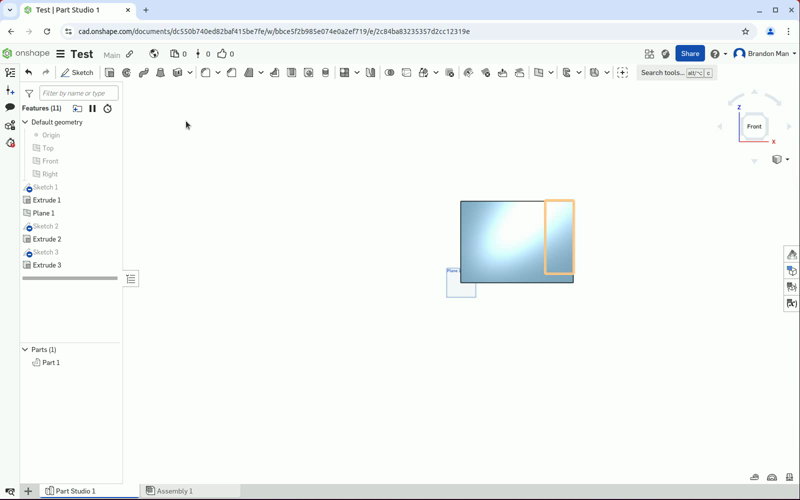
key(shift+h)
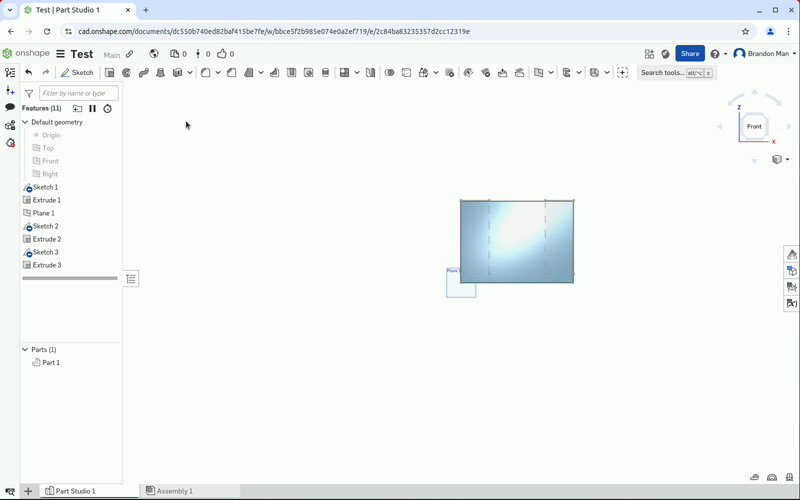
key(shift+7)
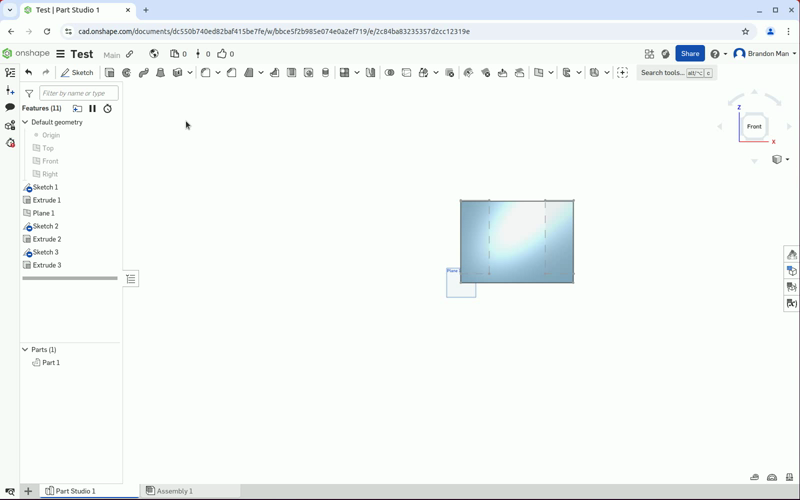
key(left, 2)
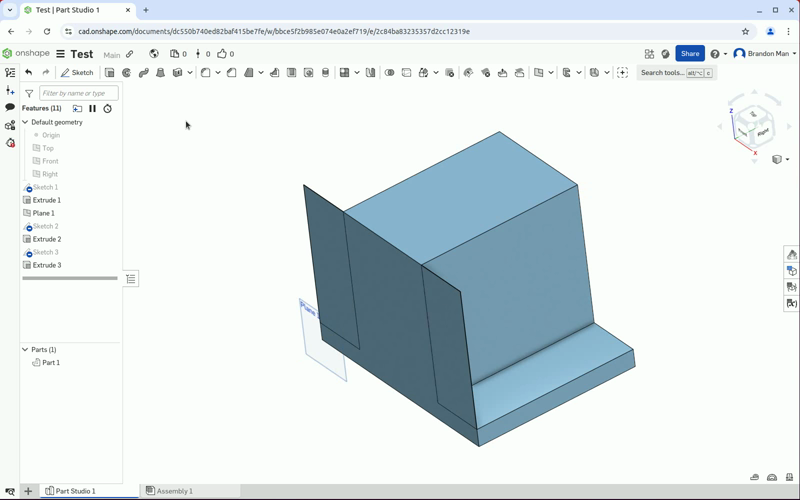
key(down, 2)
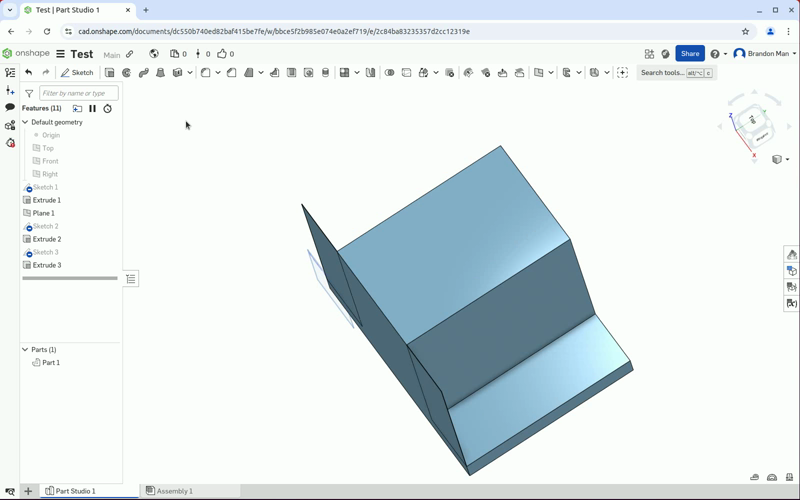
key(up, 2)
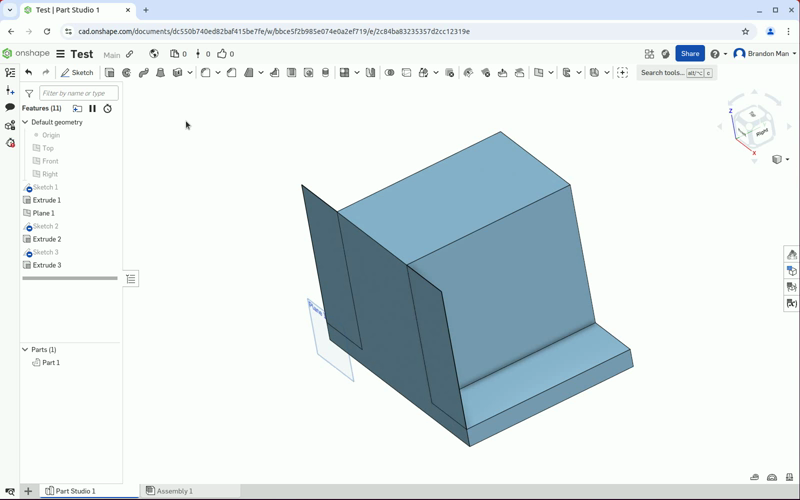
key(right, 2)
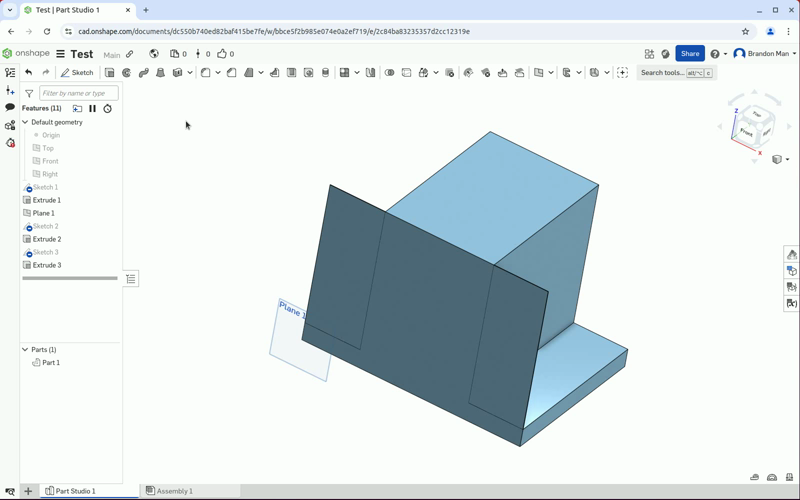
mouse_move(73, 189)
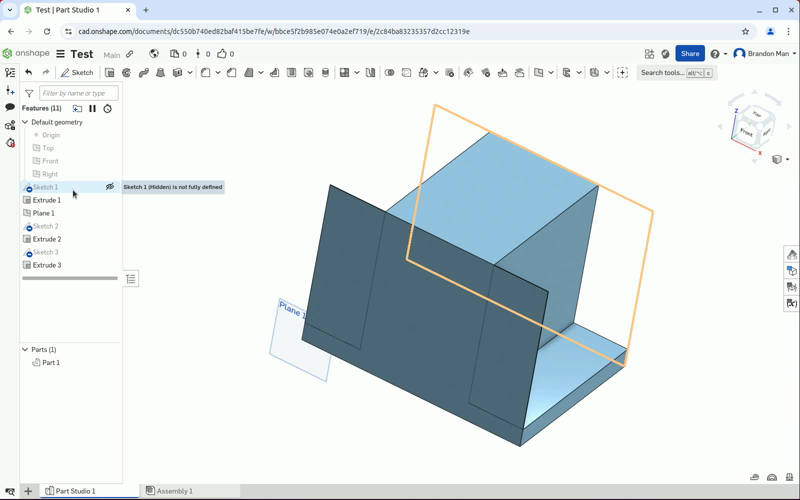
click(73, 189)